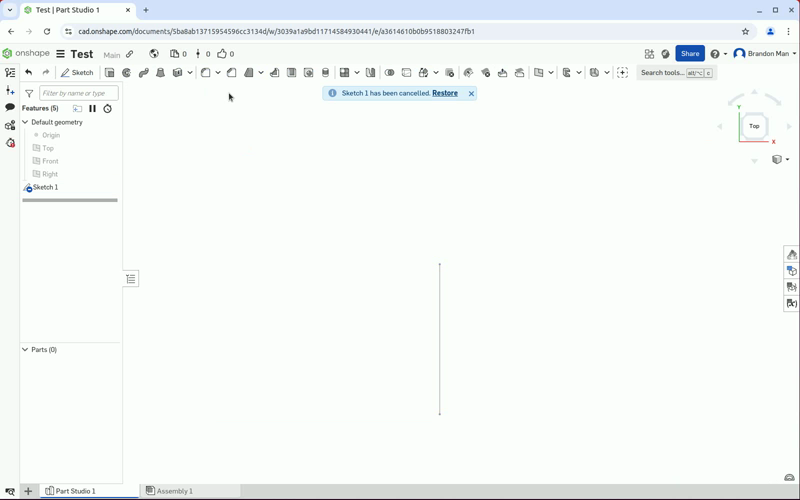
key(shift+h)
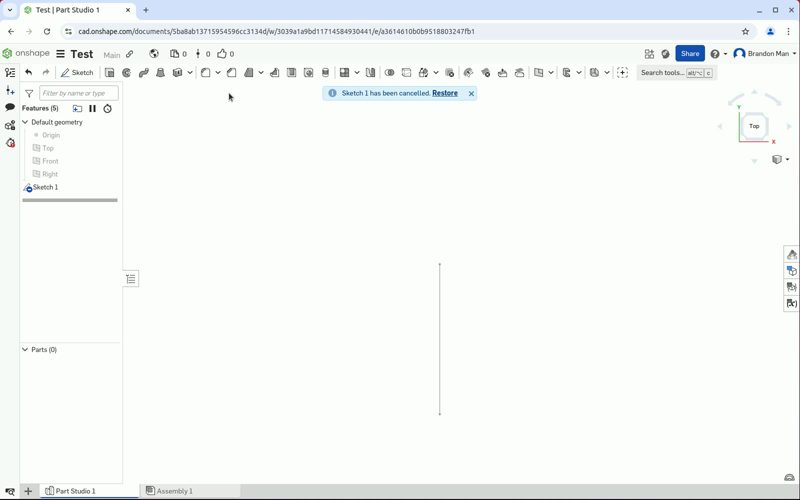
key(shift+s)
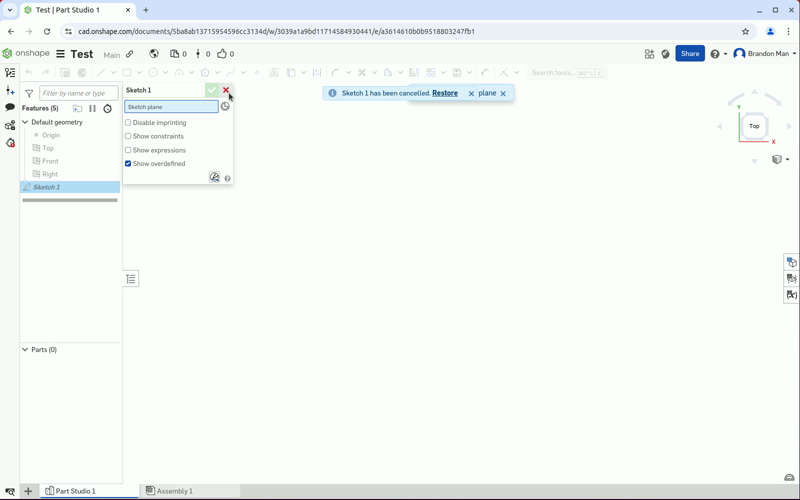
mouse_move(73, 150)
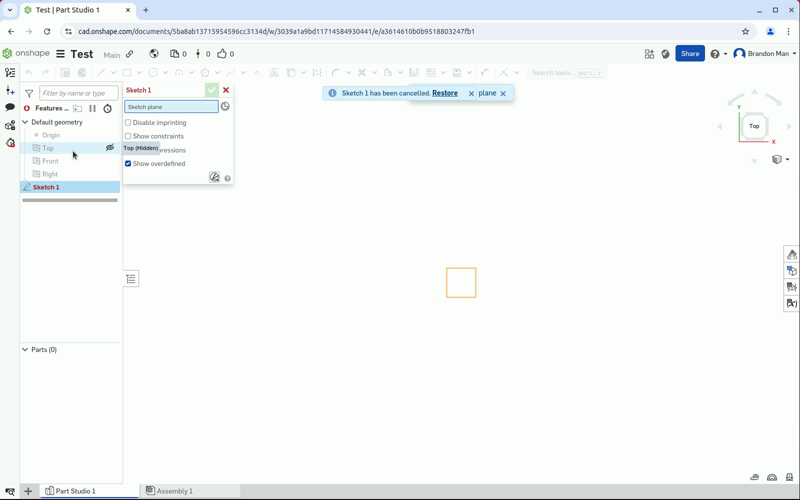
click(73, 150)
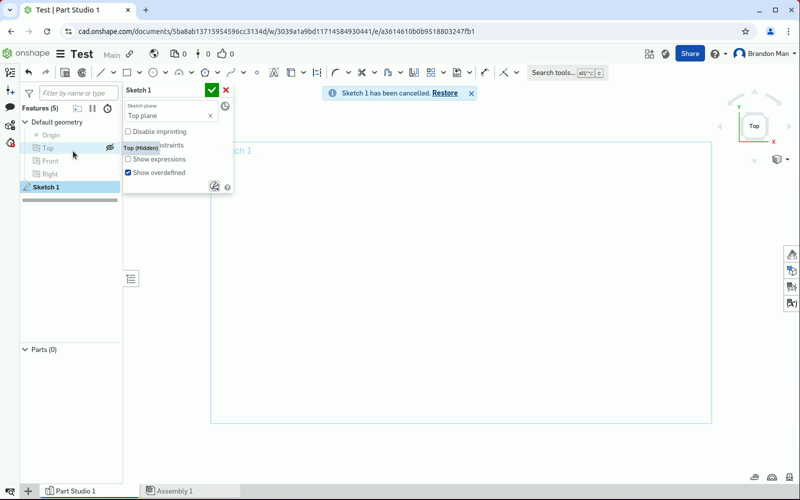
mouse_move(73, 352)
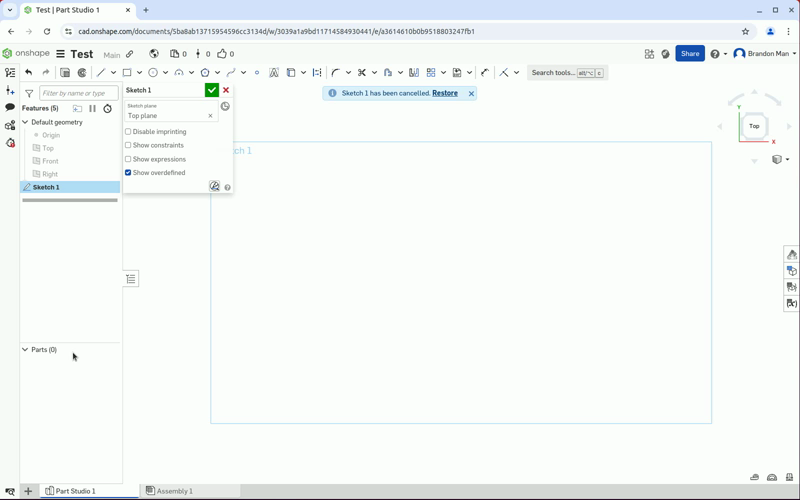
key(y)
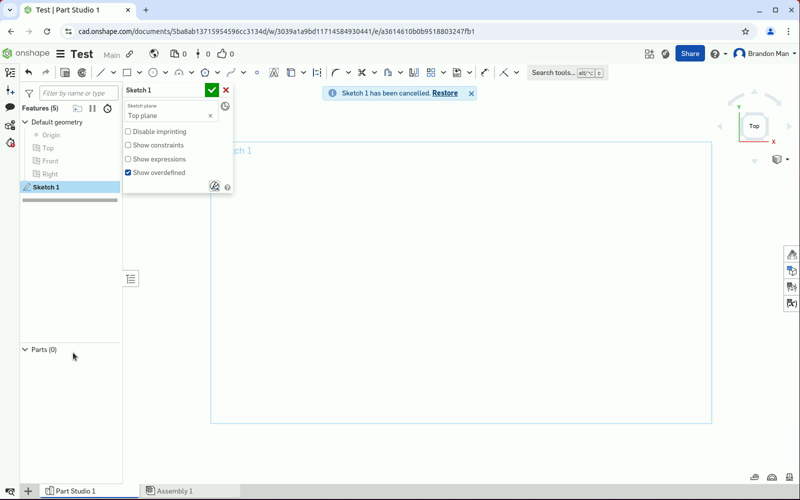
key(c)
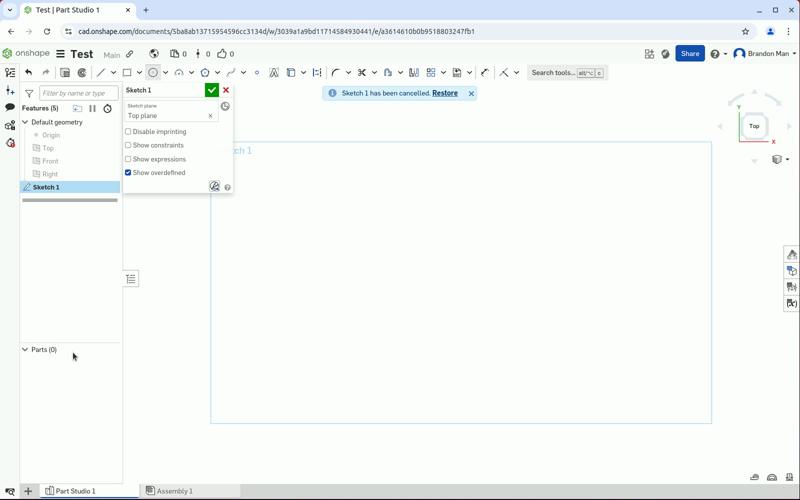
key_down(shift)
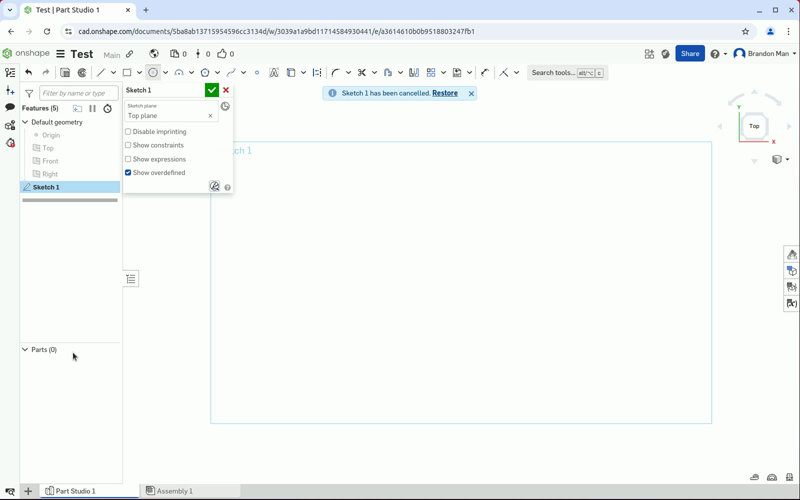
mouse_move(461, 282)
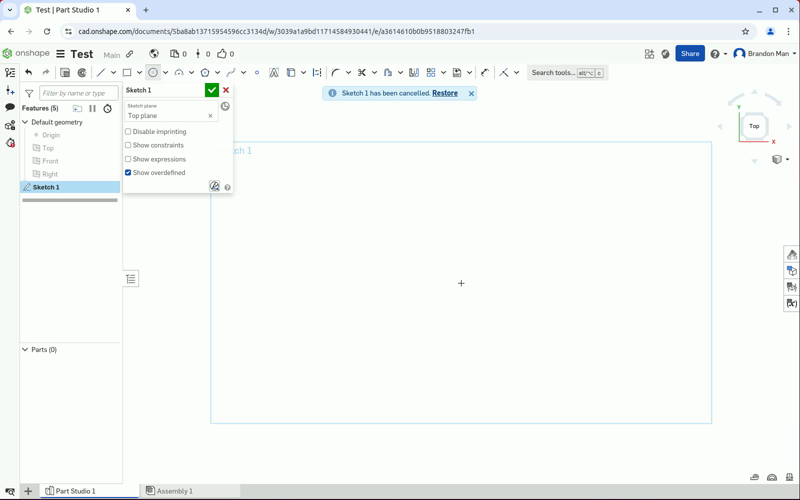
click(461, 282)
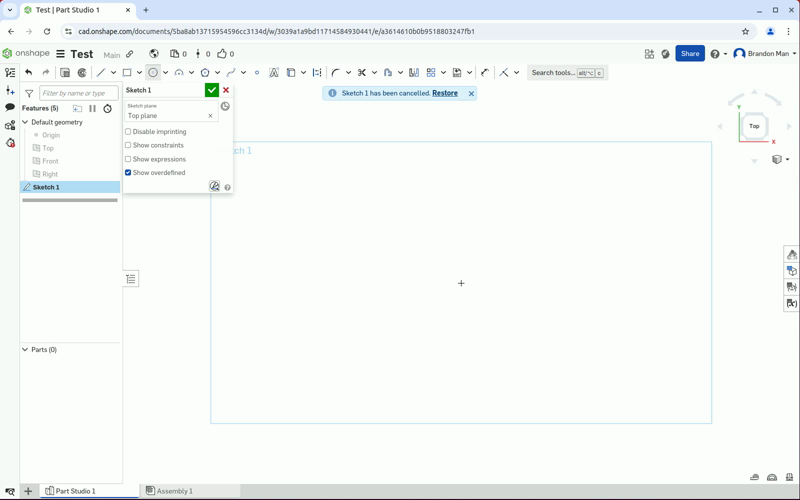
key_up(shift)
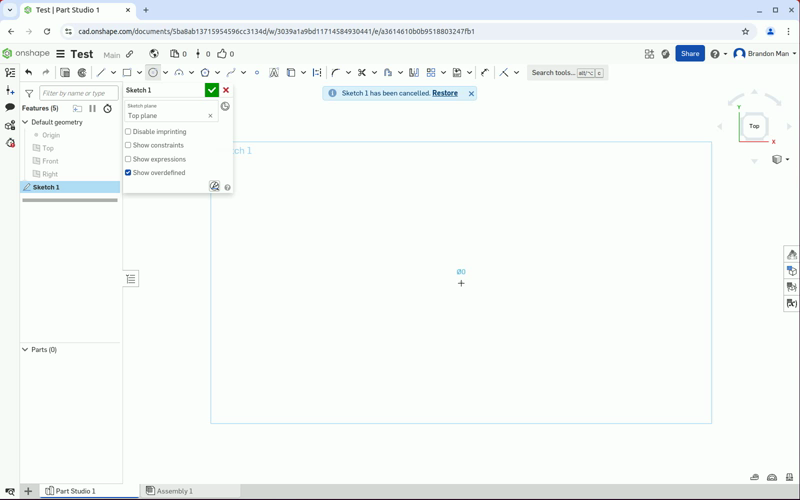
mouse_move(465, 282)
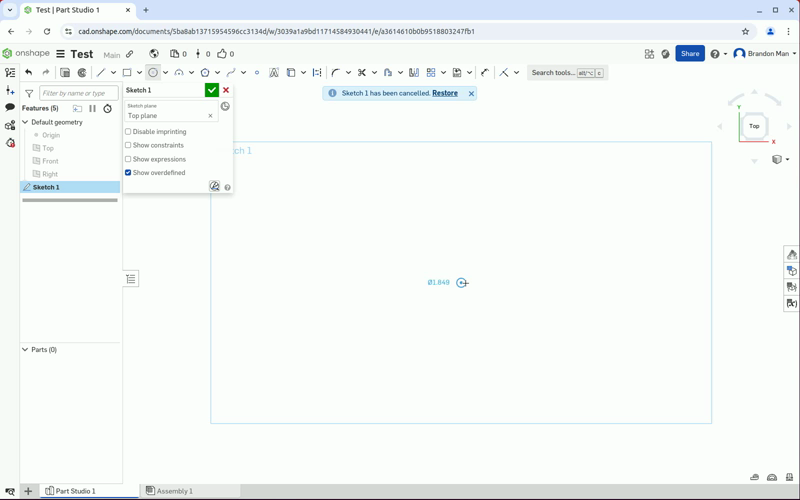
click(465, 282)
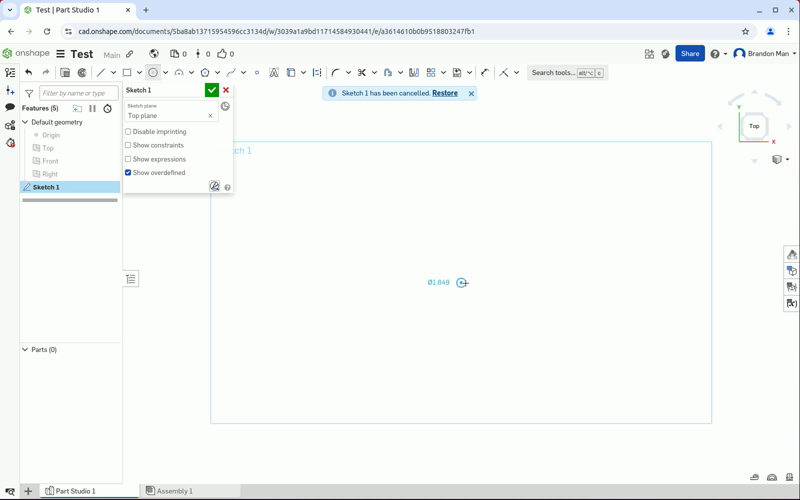
key(esc)
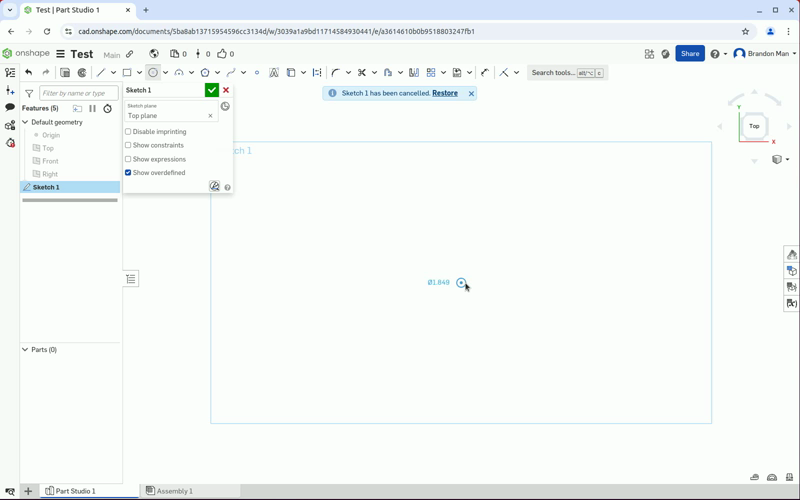
mouse_move(458, 283)
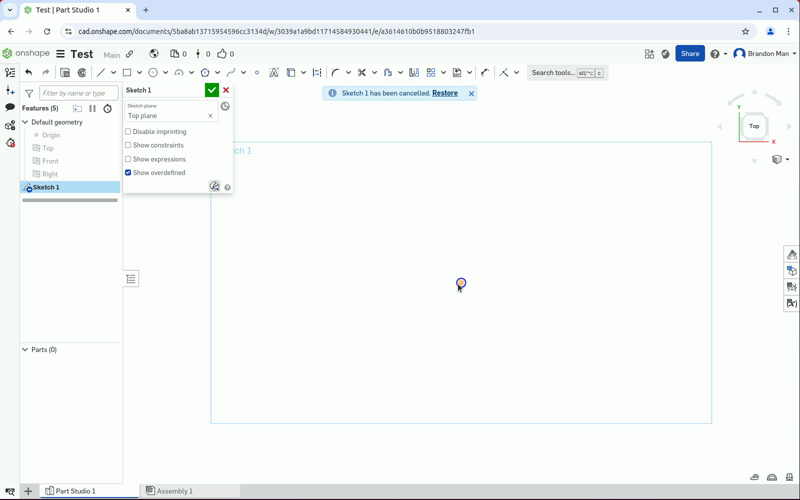
scroll(6)
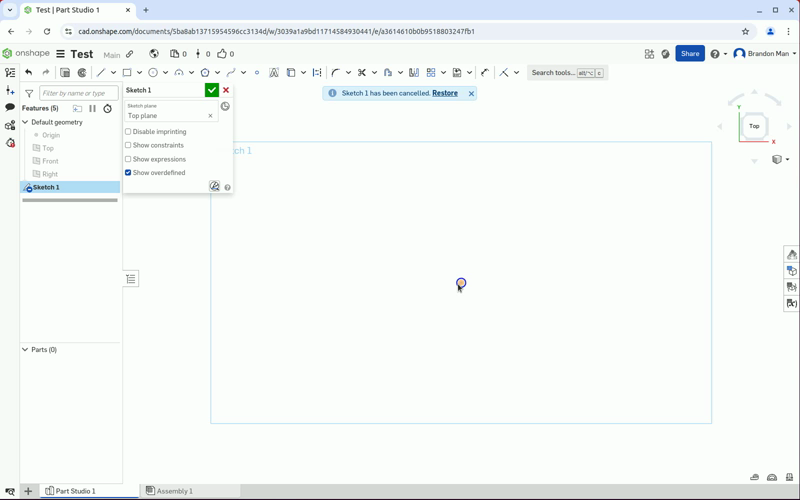
scroll(6)
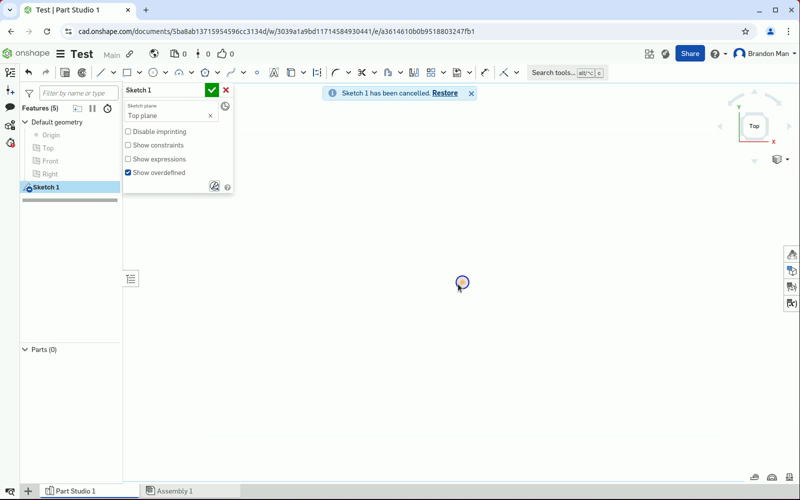
scroll(6)
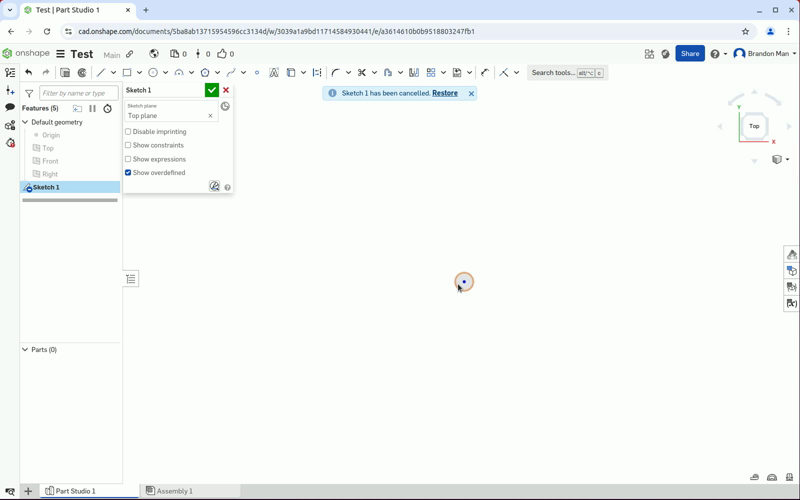
scroll(6)
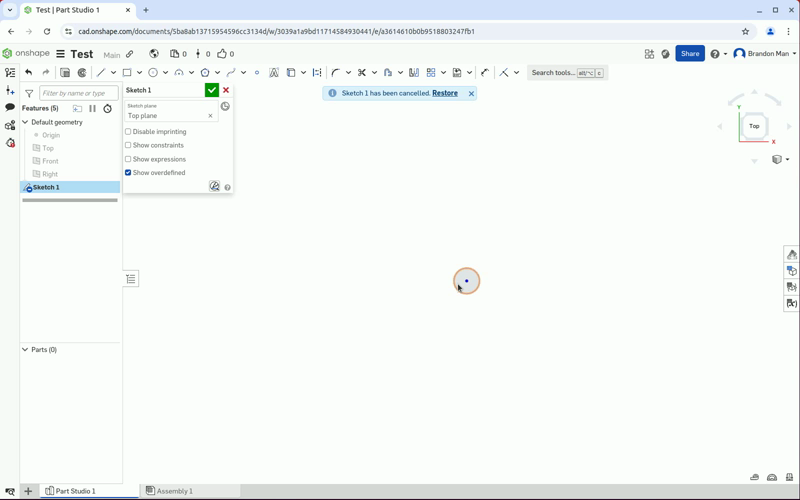
scroll(6)
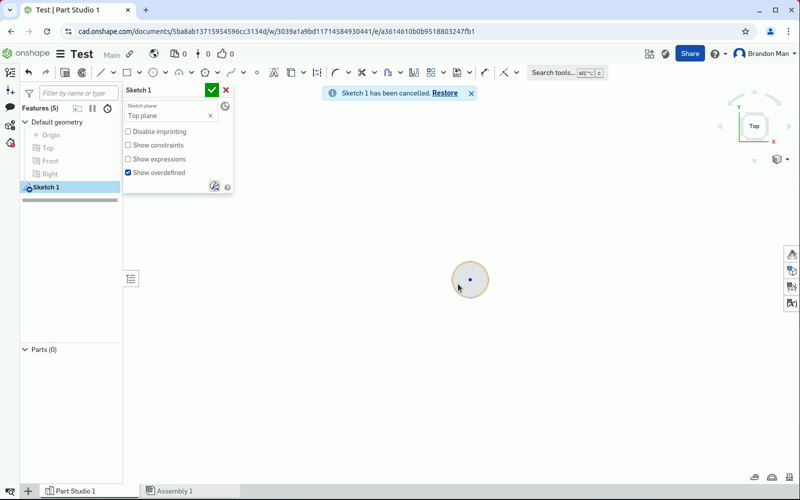
scroll(6)
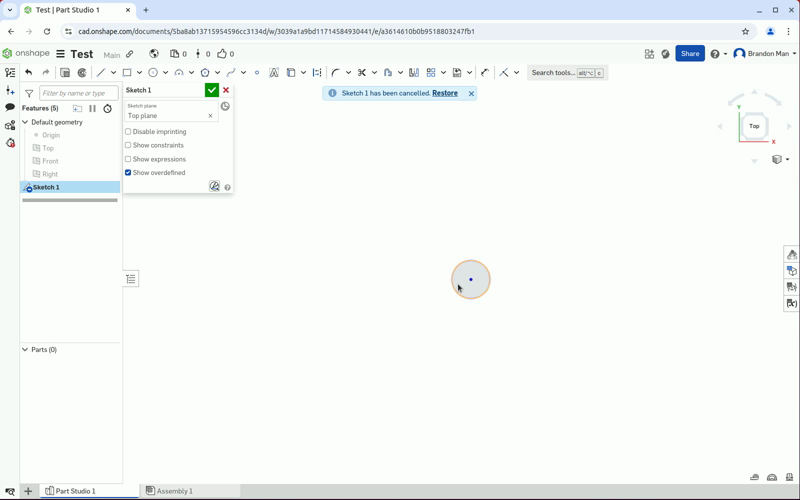
scroll(6)
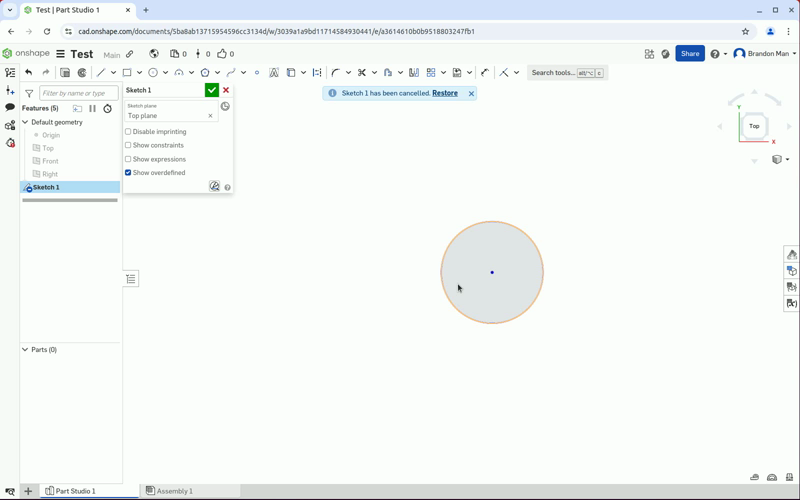
click(458, 283)
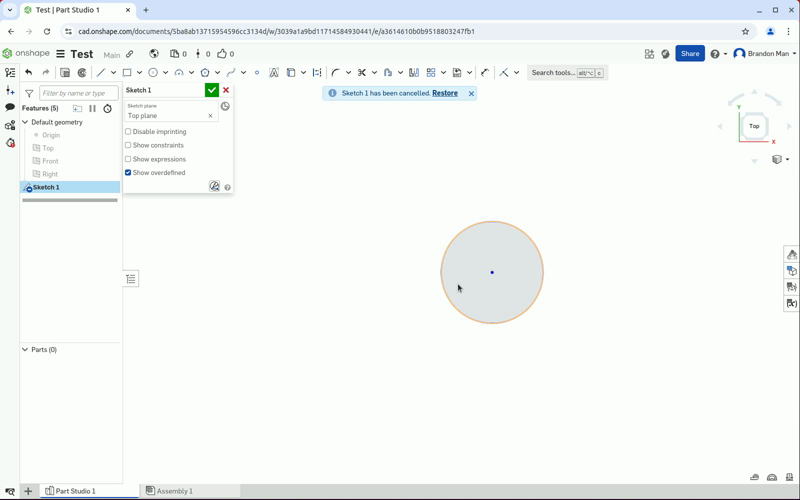
scroll(-6)
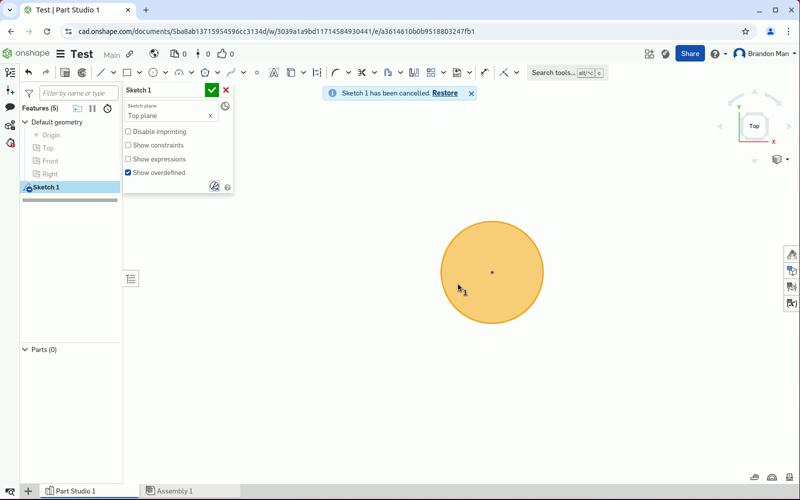
scroll(-6)
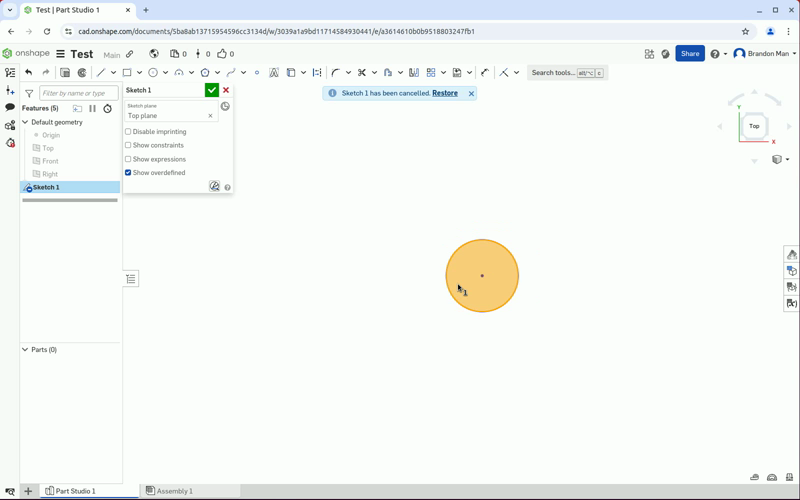
scroll(-6)
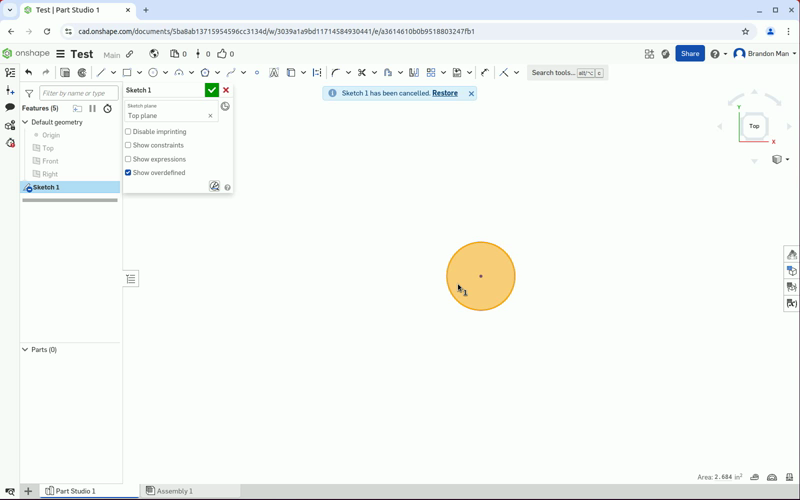
scroll(-6)
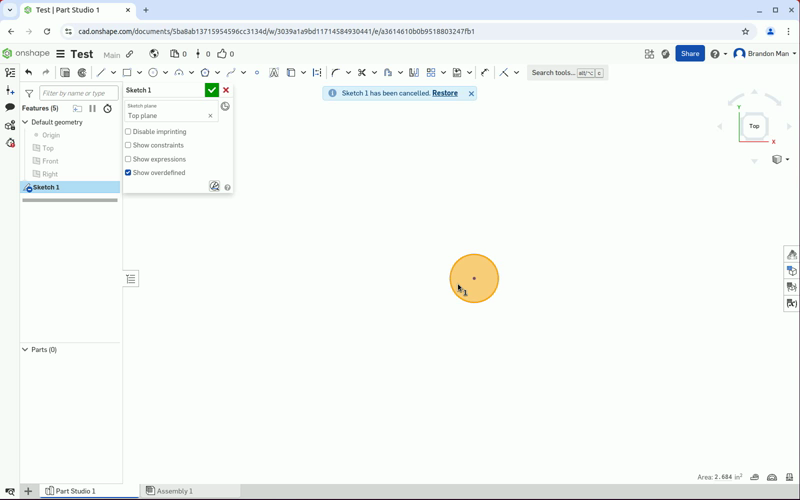
scroll(-6)
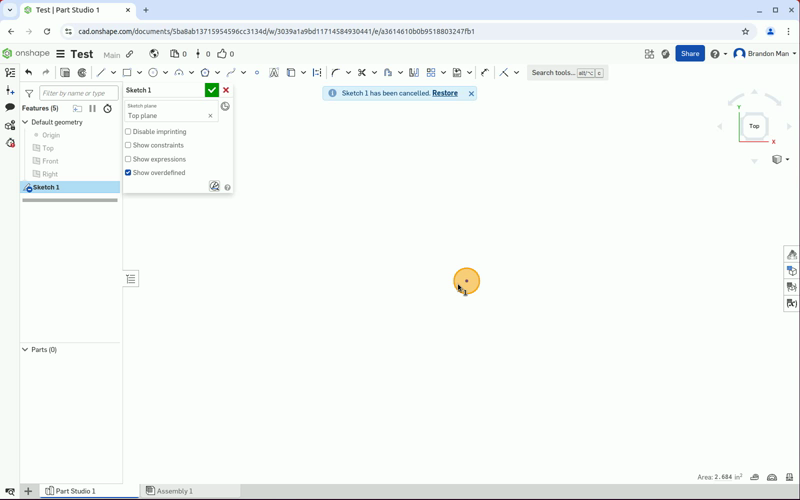
scroll(-6)
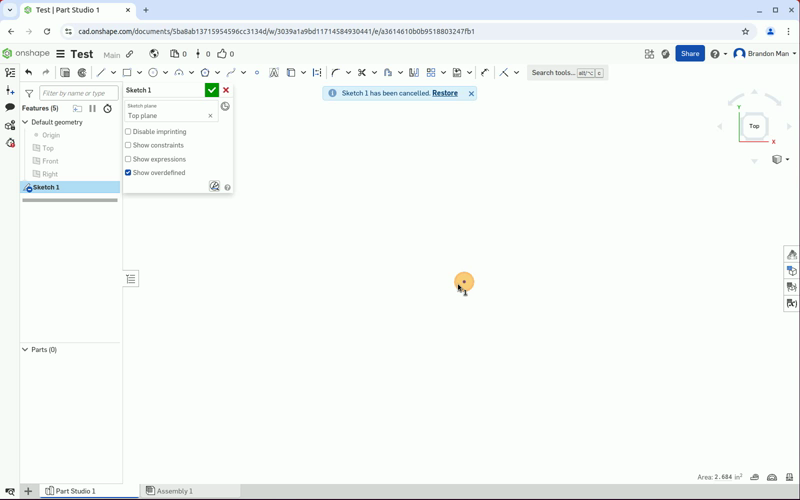
scroll(-6)
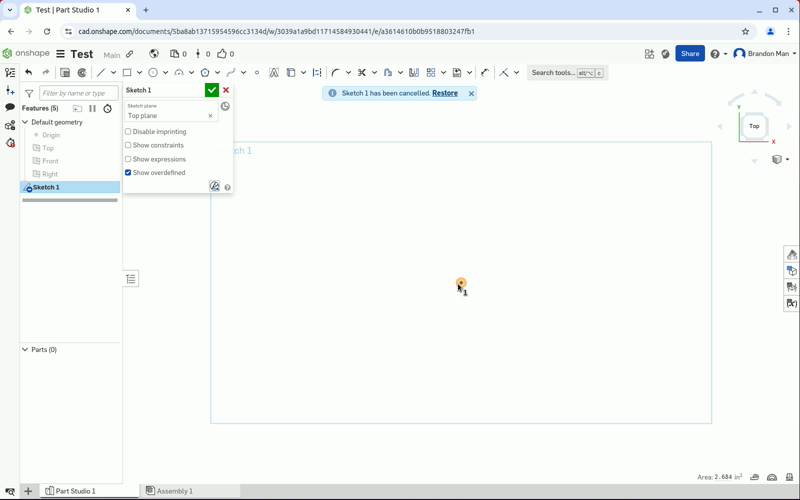
mouse_move(73, 352)
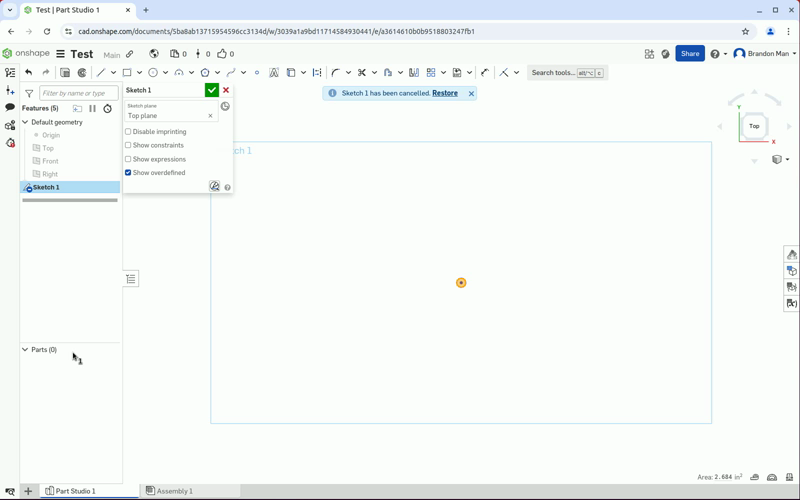
key(shift+y)
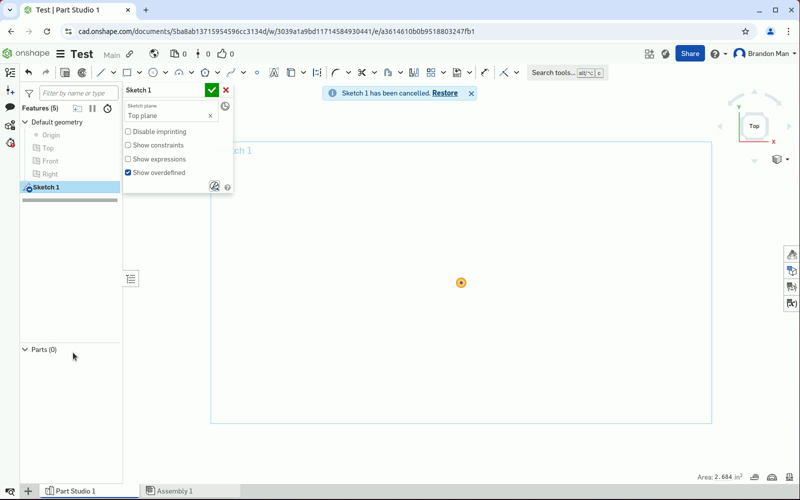
key(shift+e)
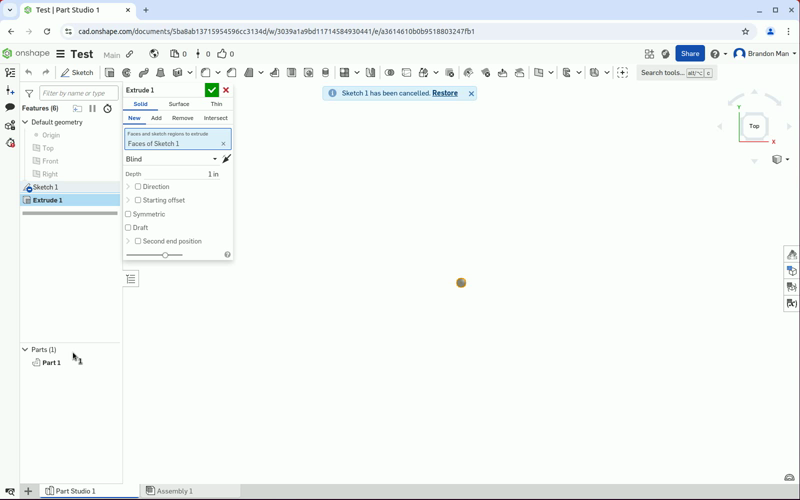
mouse_move(143, 106)
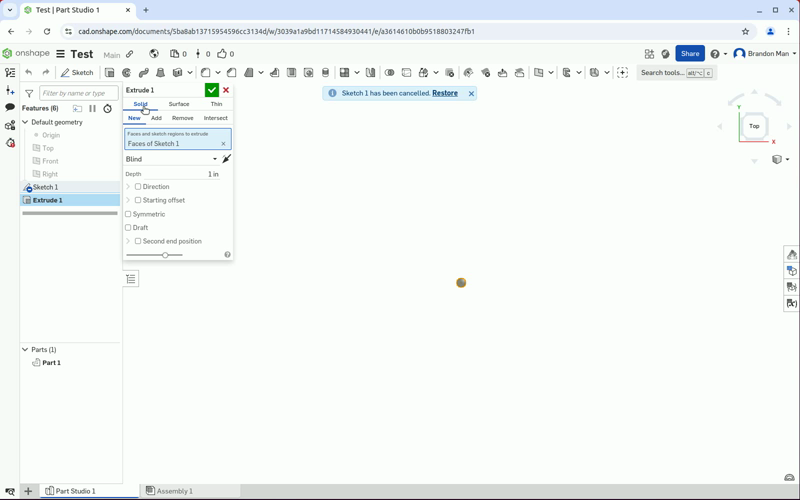
click(143, 106)
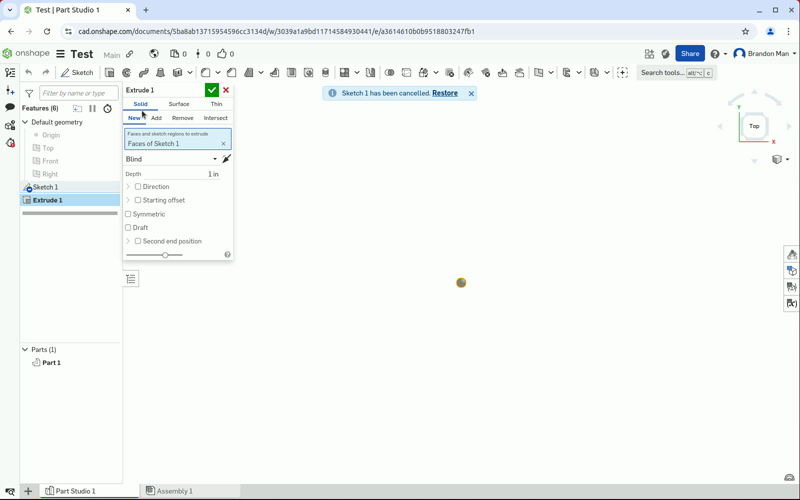
mouse_move(137, 120)
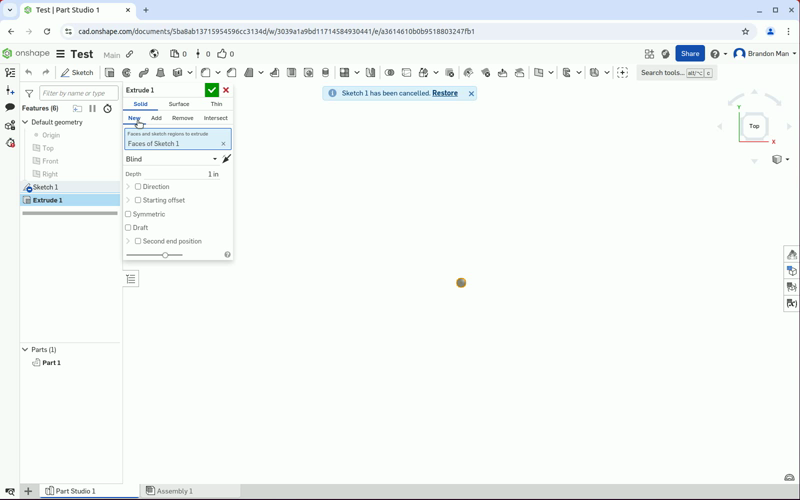
click(137, 120)
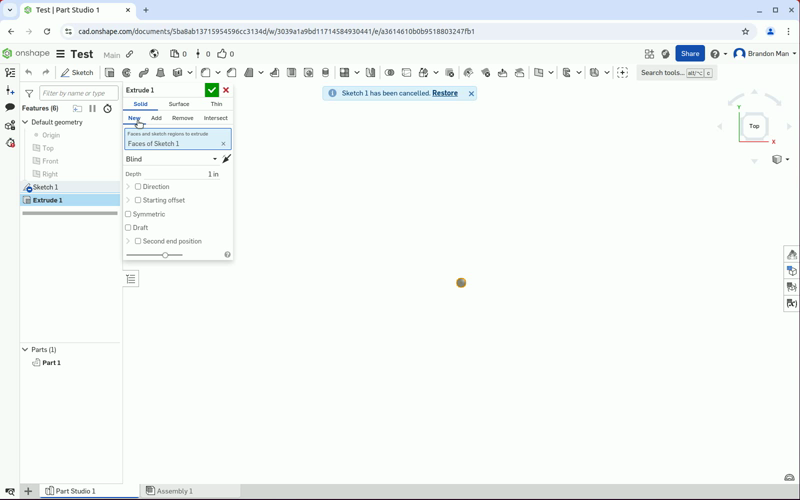
key(tab, 4)
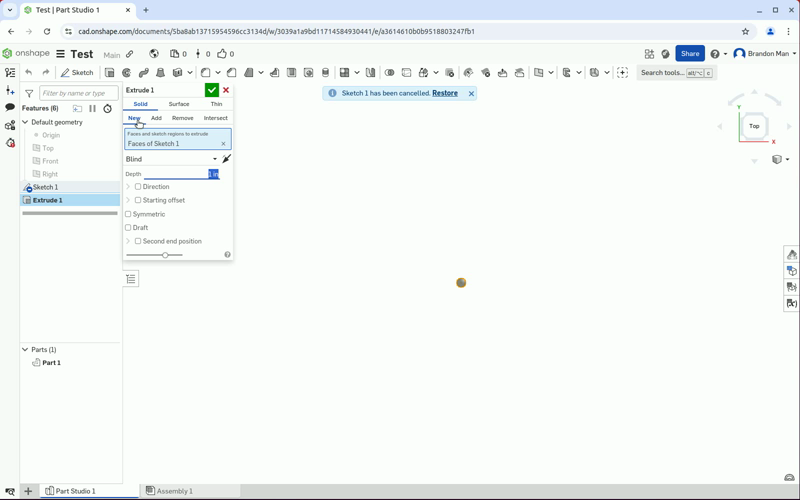
text(23.108)
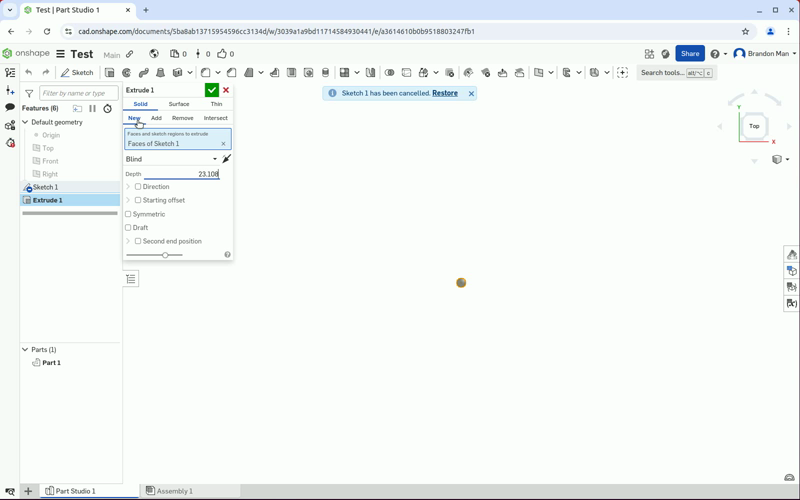
key(enter)
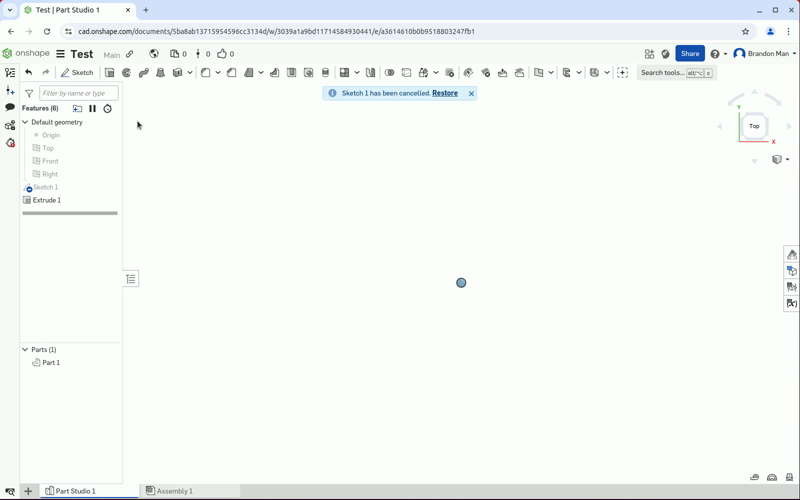
key(shift+h)
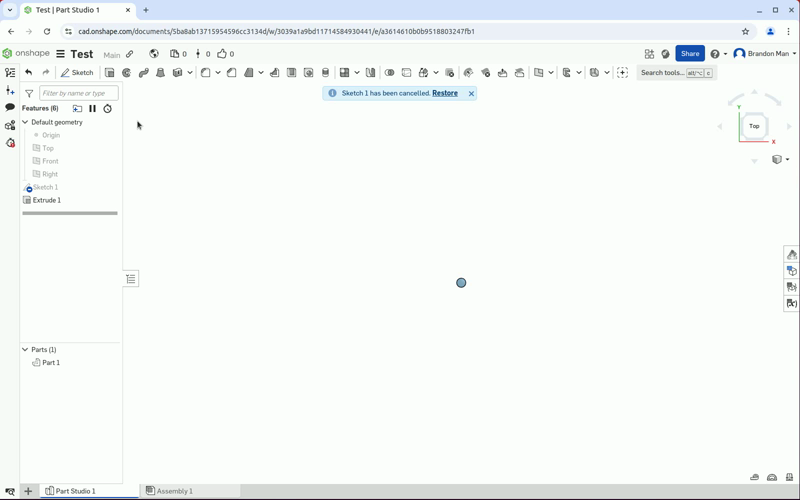
key(shift+h)
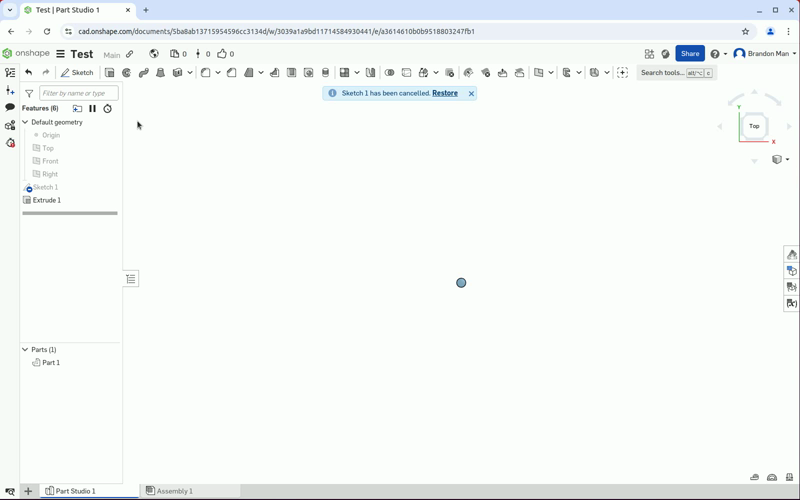
mouse_move(73, 189)
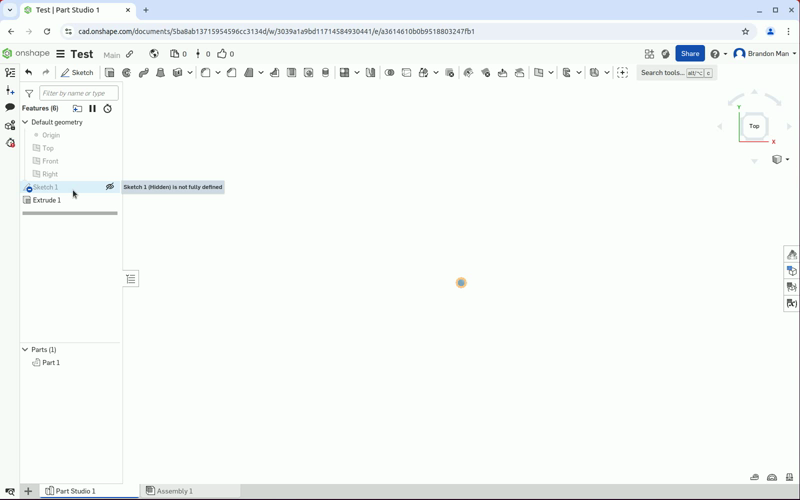
click(73, 189)
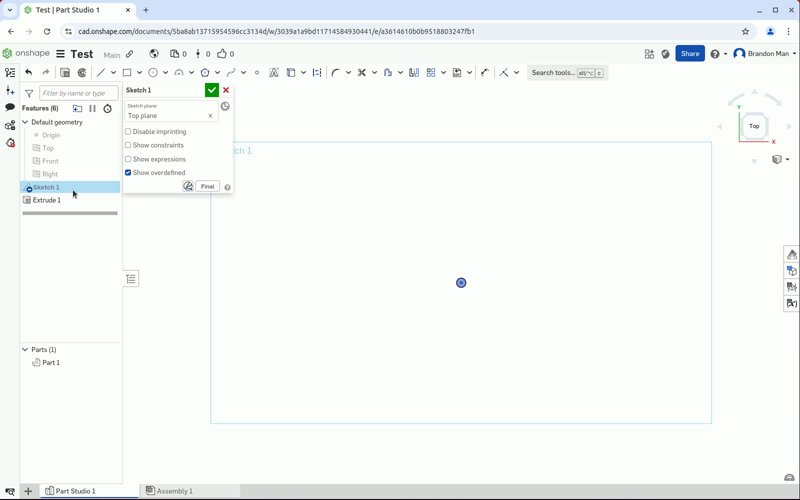
mouse_move(229, 92)
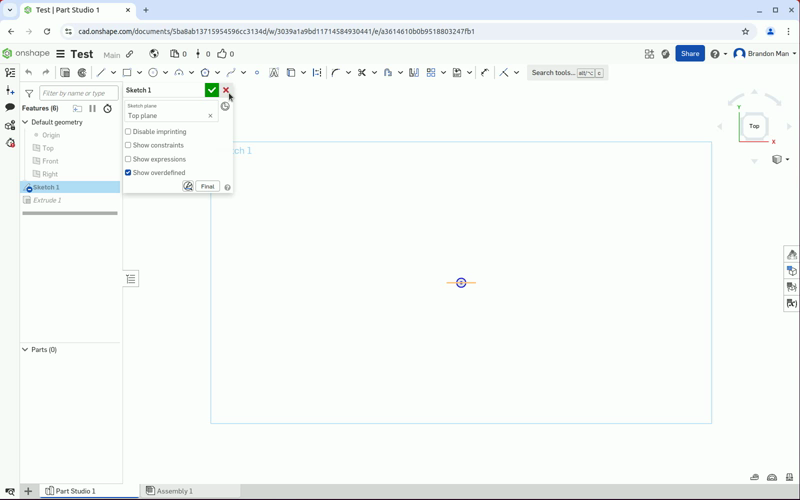
click(229, 92)
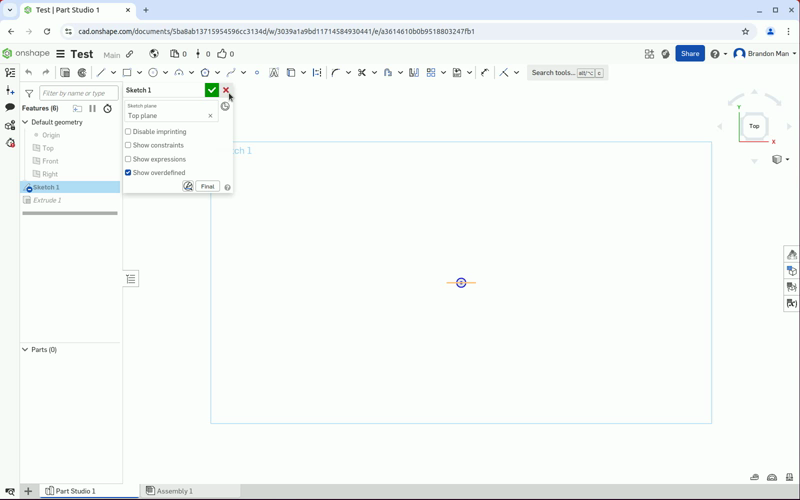
key(shift+s)
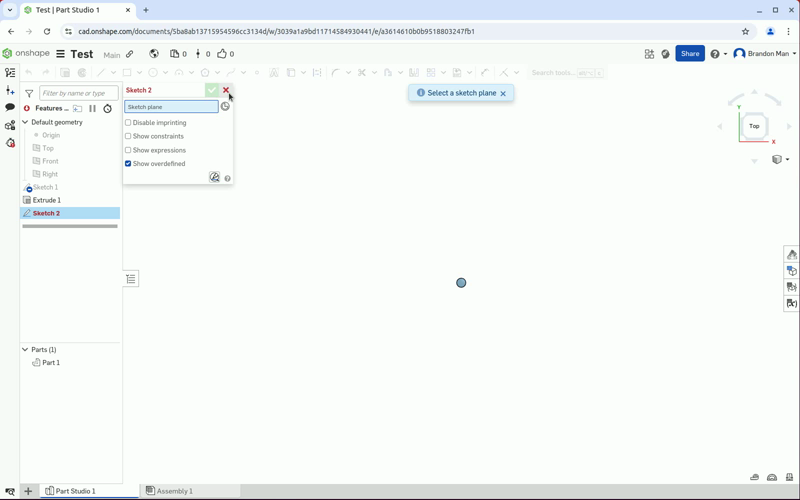
mouse_move(73, 150)
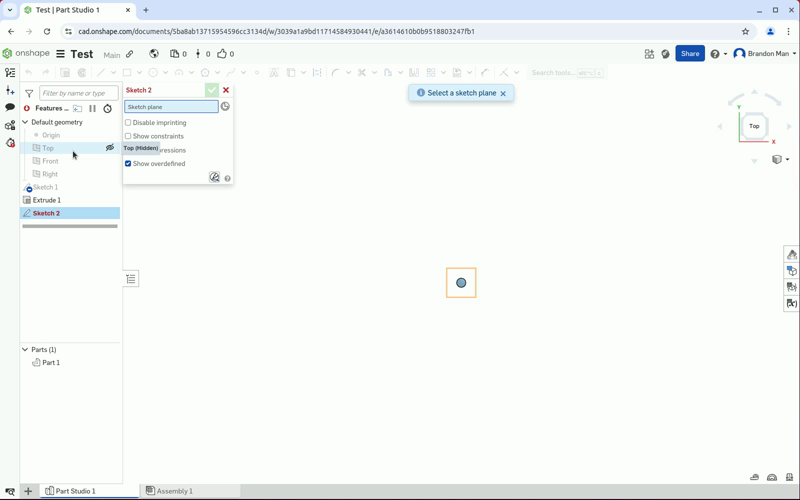
click(73, 150)
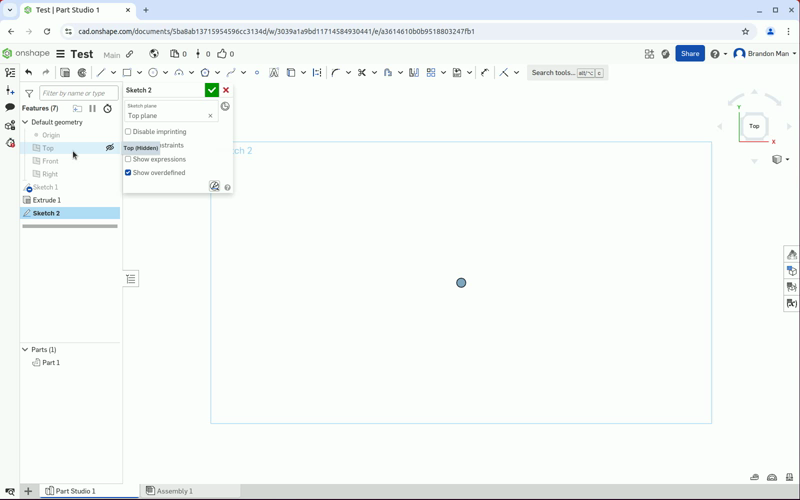
mouse_move(73, 352)
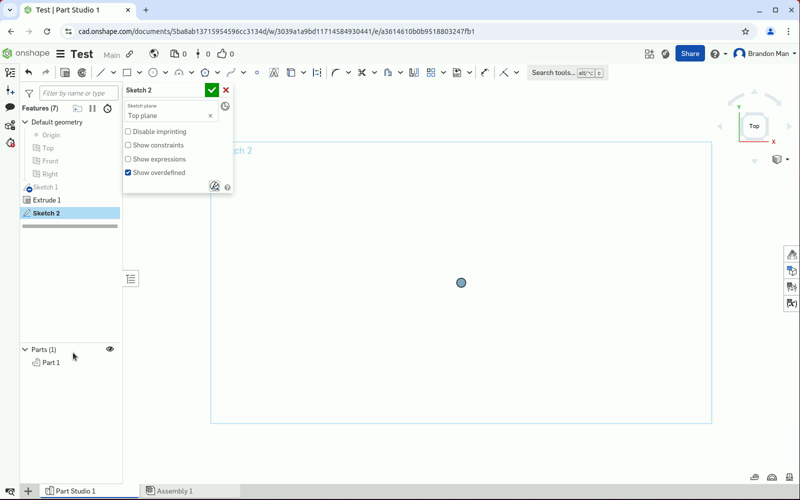
key(y)
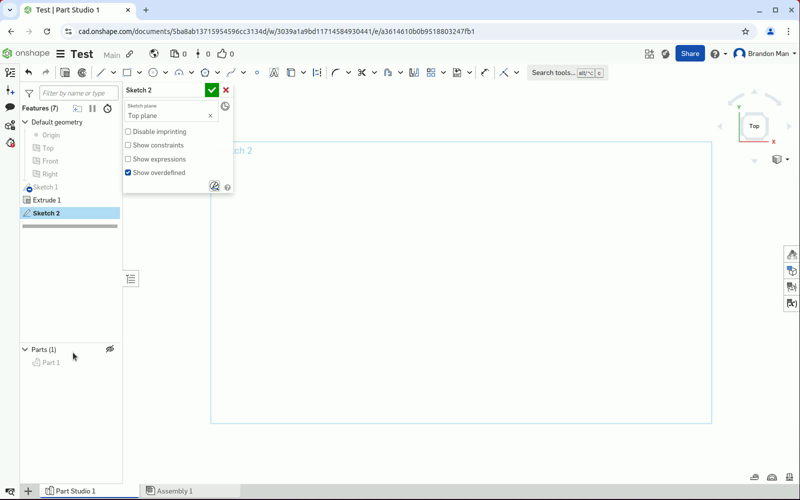
key(c)
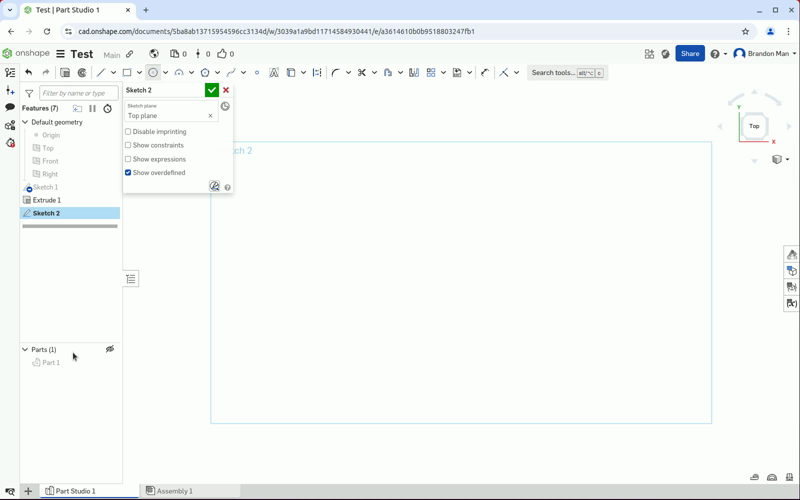
key_down(shift)
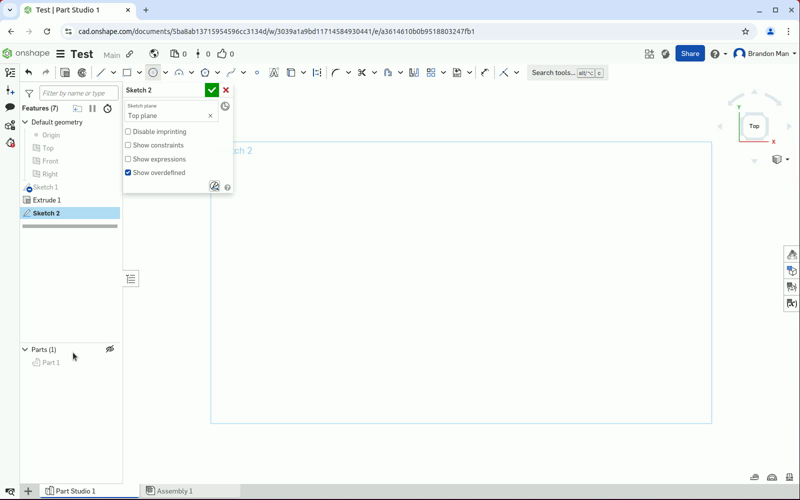
mouse_move(461, 282)
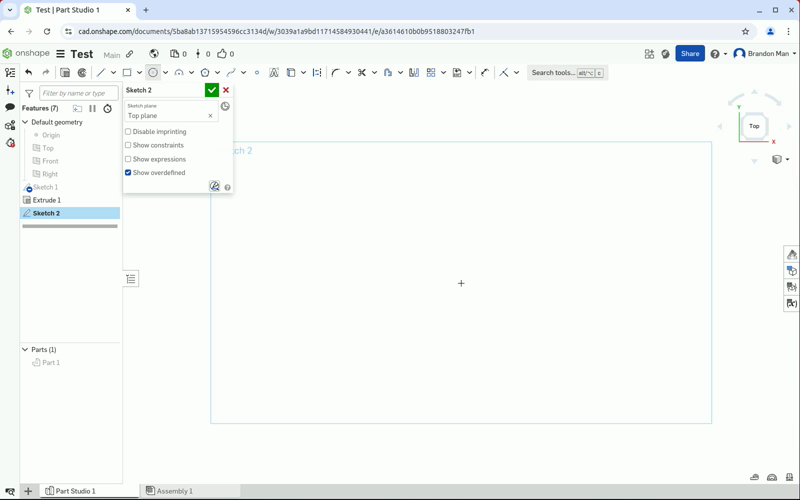
click(461, 282)
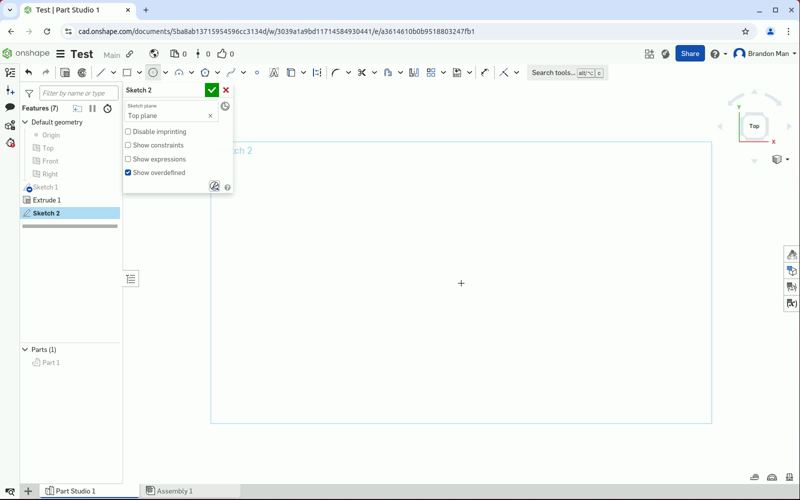
key_up(shift)
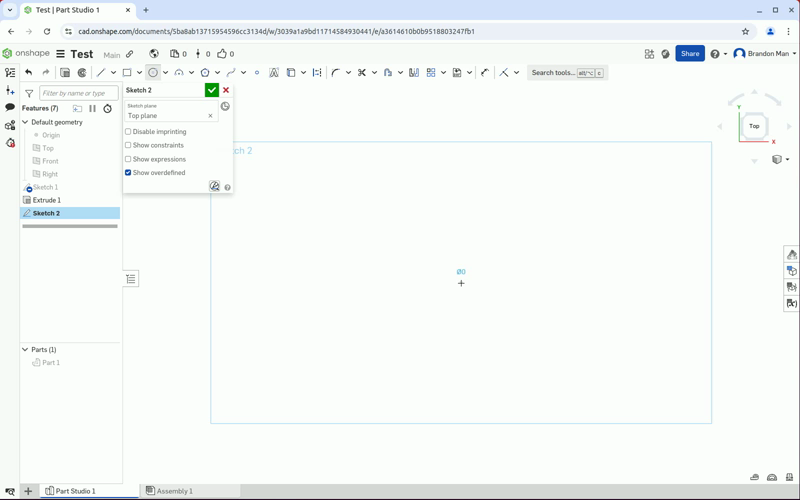
mouse_move(466, 282)
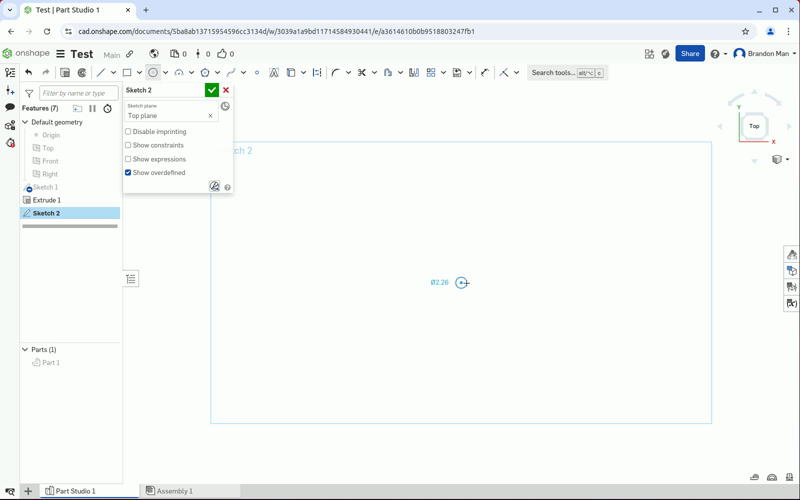
click(466, 282)
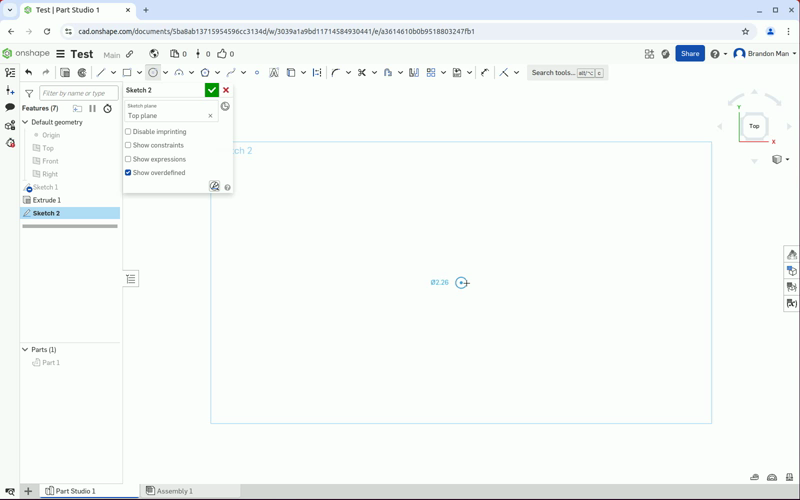
key(esc)
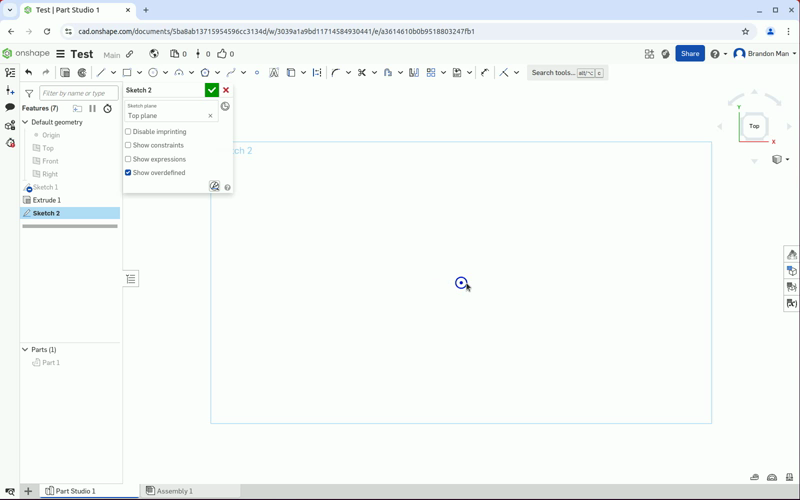
key(c)
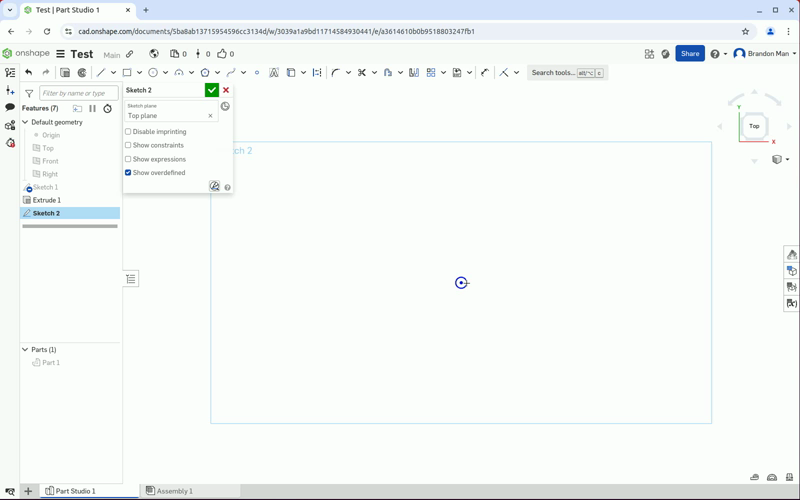
key_down(shift)
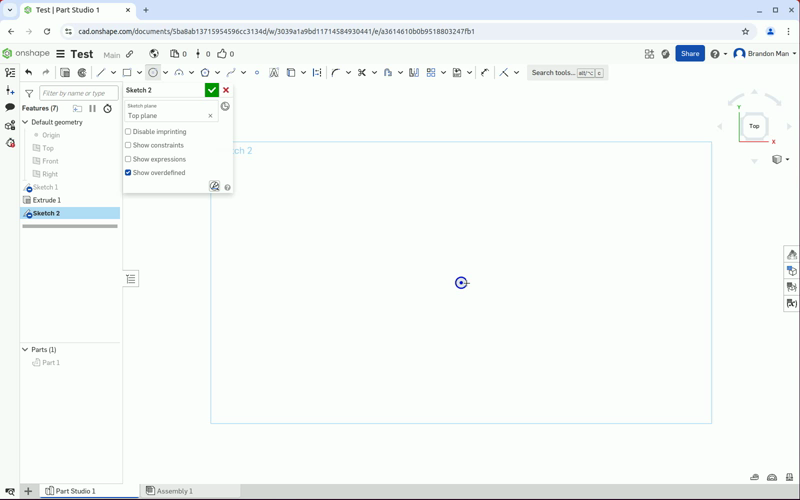
mouse_move(461, 282)
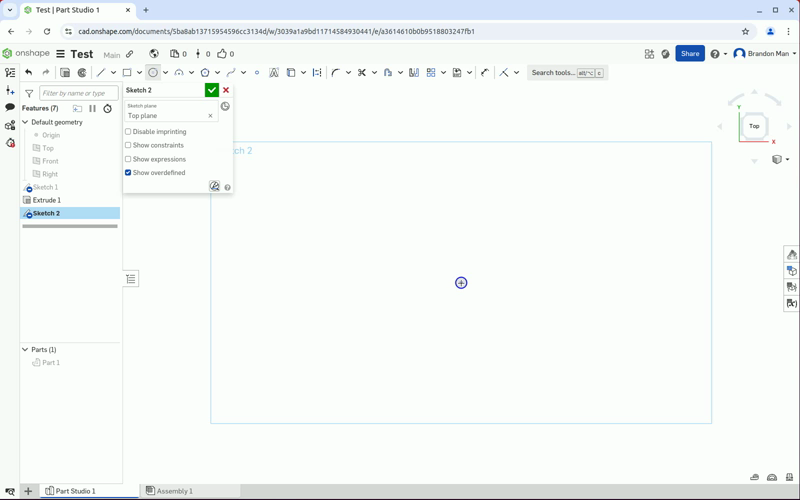
click(461, 282)
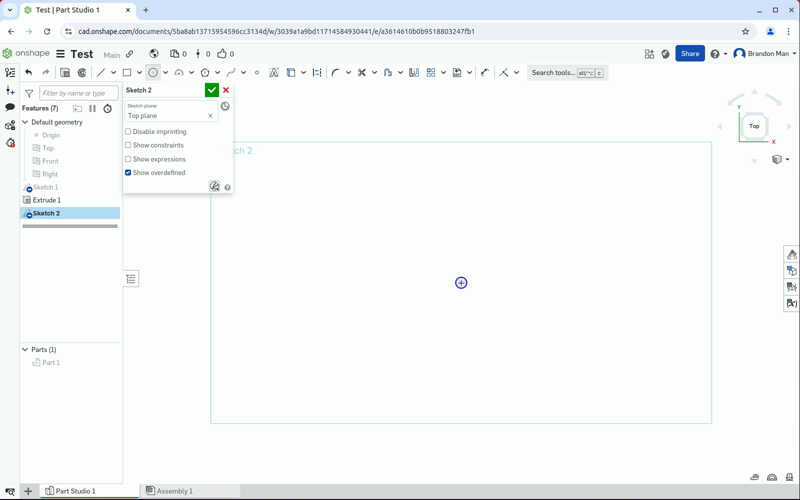
key_up(shift)
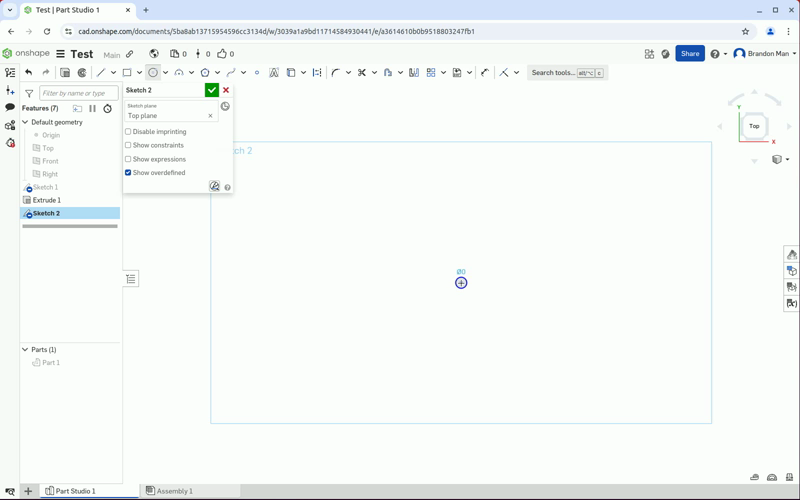
mouse_move(465, 282)
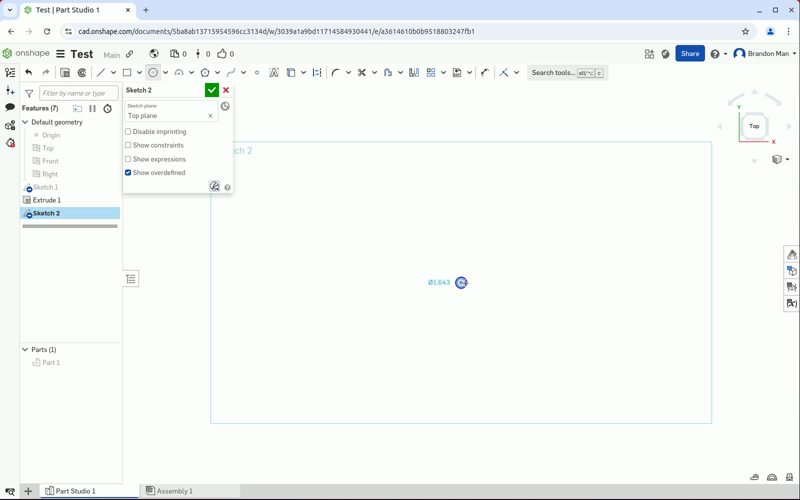
scroll(6)
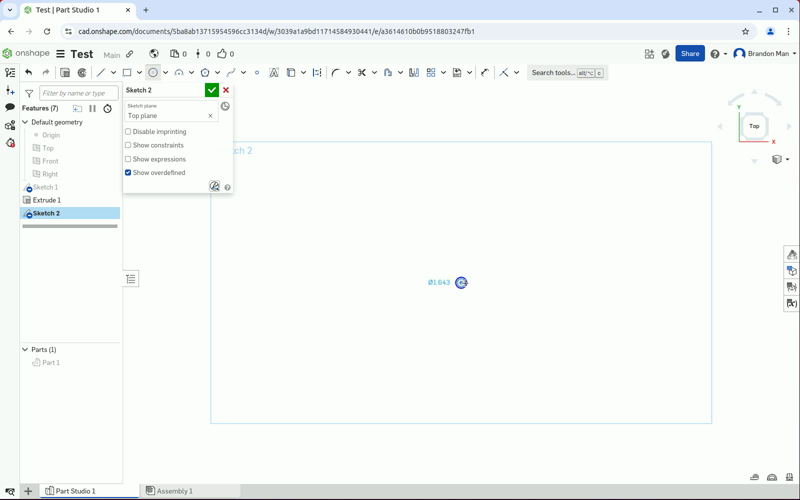
scroll(6)
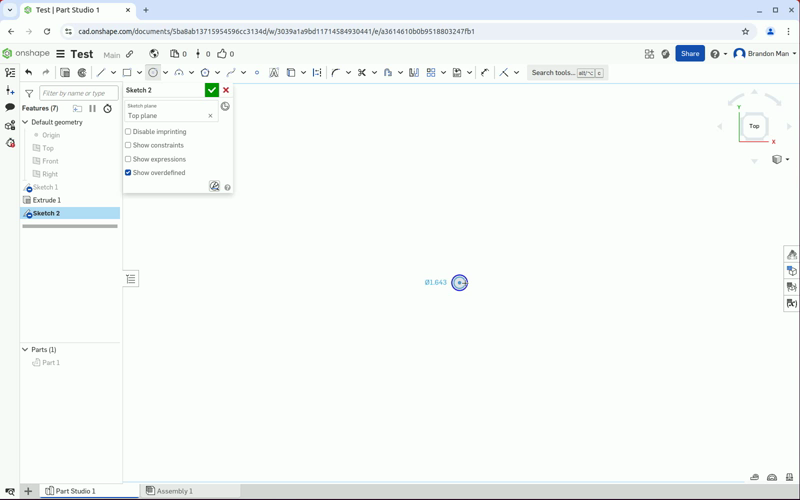
scroll(6)
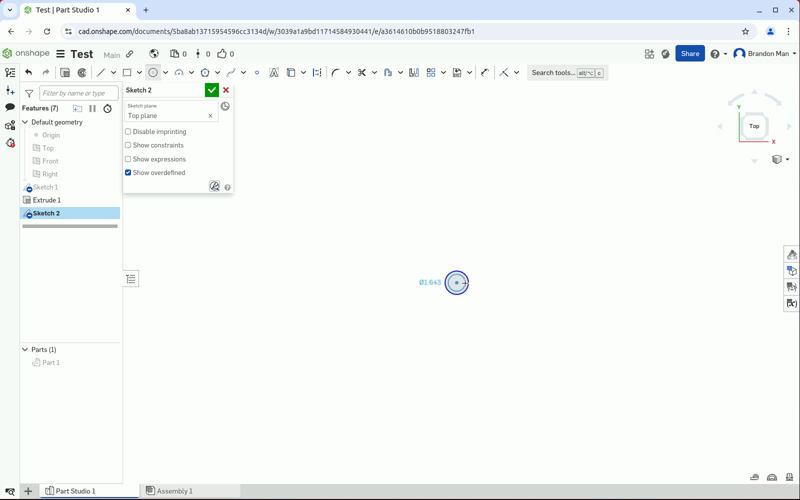
scroll(6)
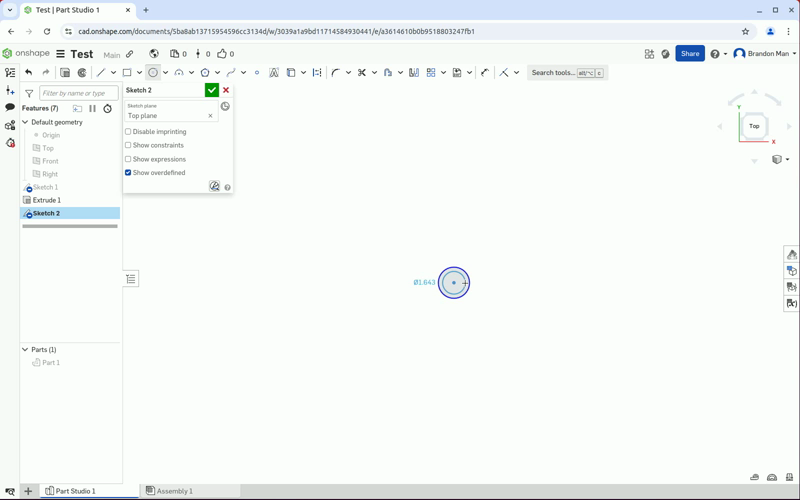
scroll(6)
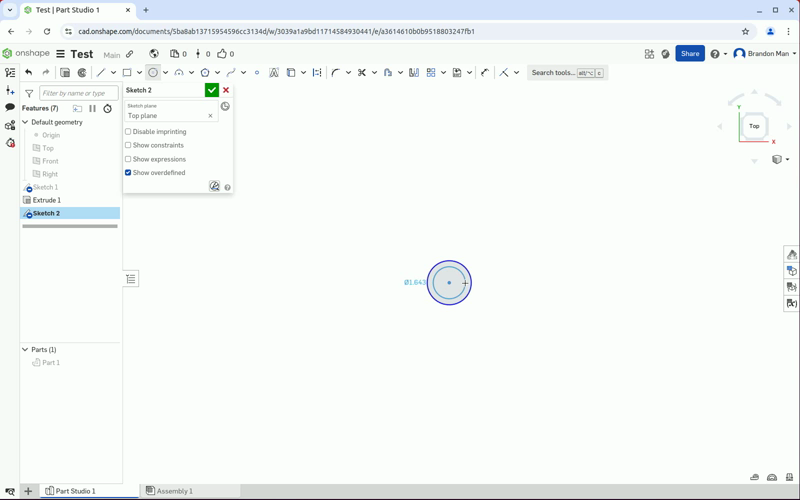
scroll(6)
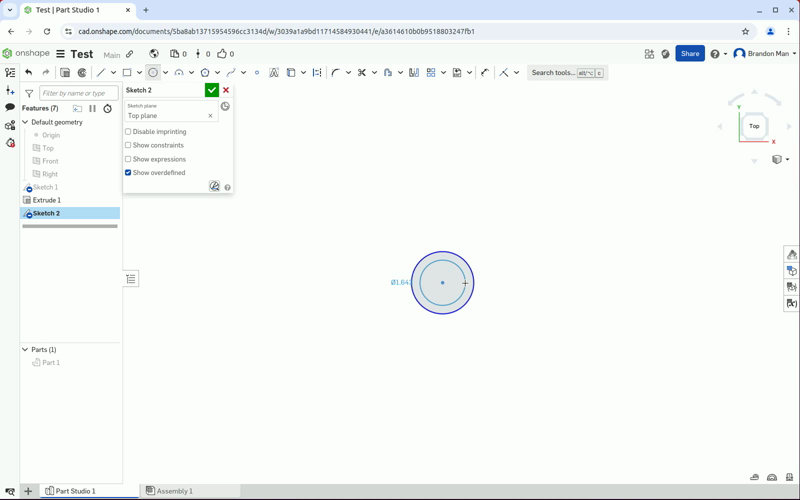
scroll(6)
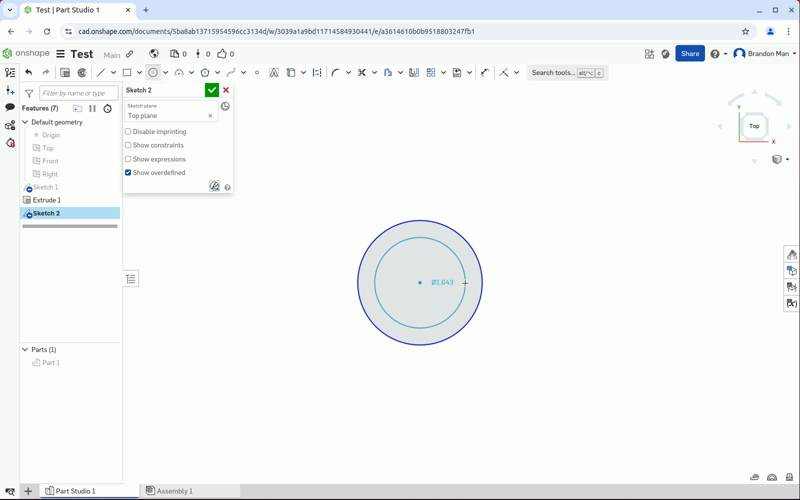
click(465, 282)
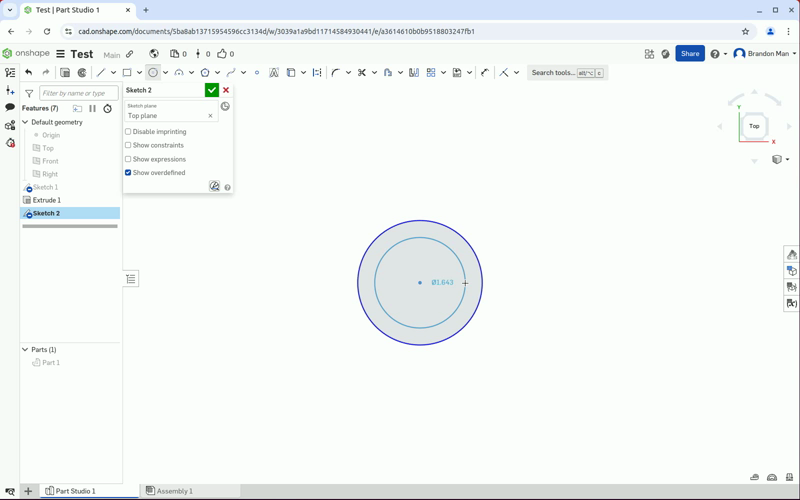
scroll(-6)
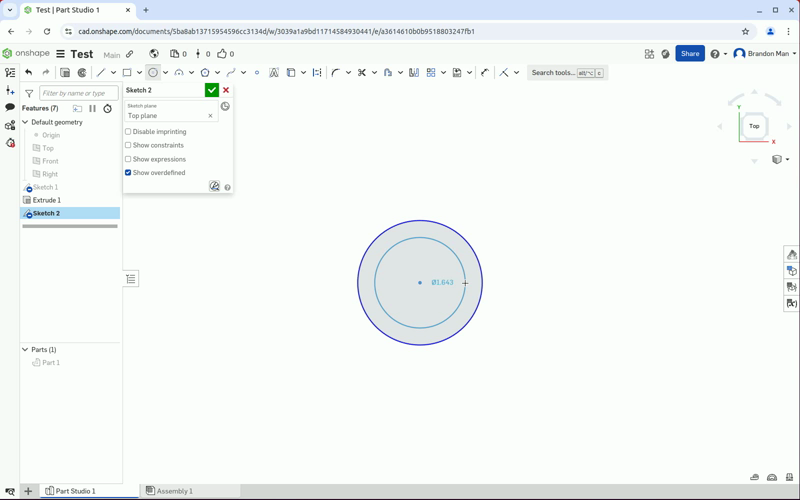
scroll(-6)
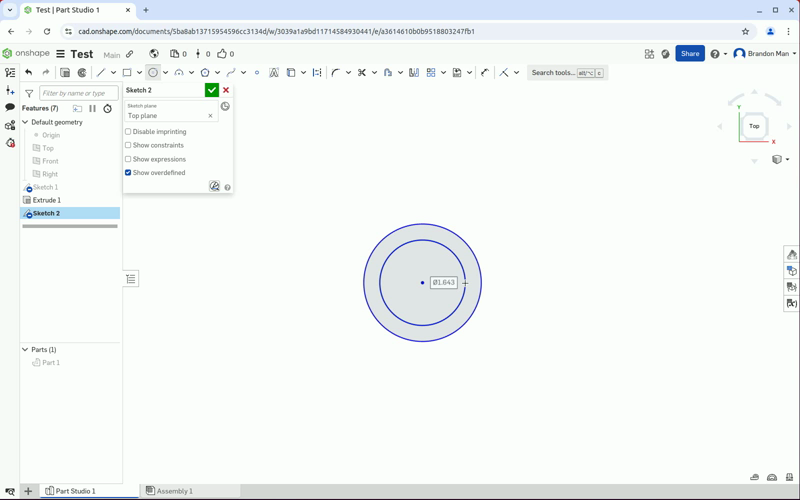
scroll(-6)
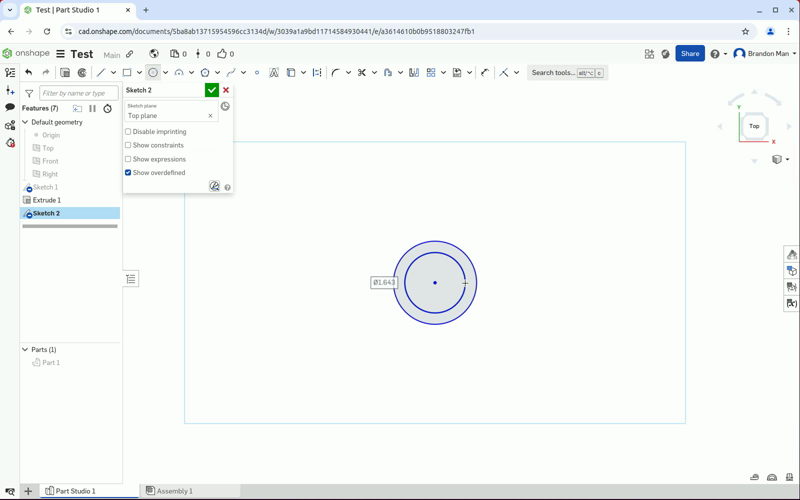
scroll(-6)
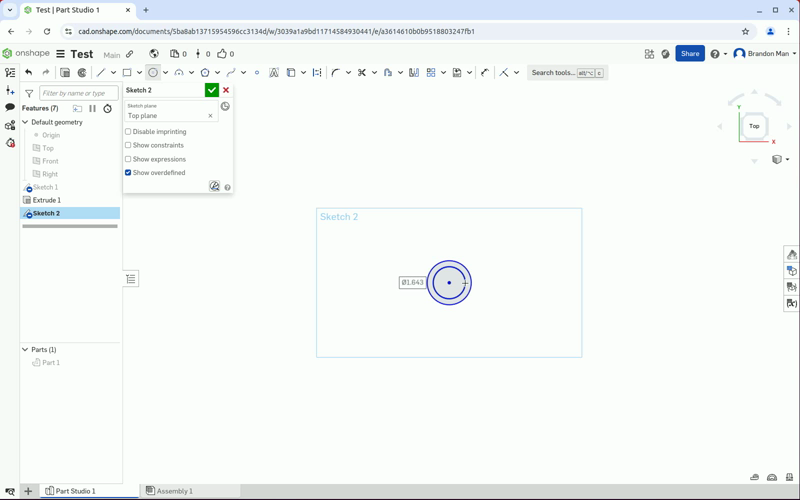
scroll(-6)
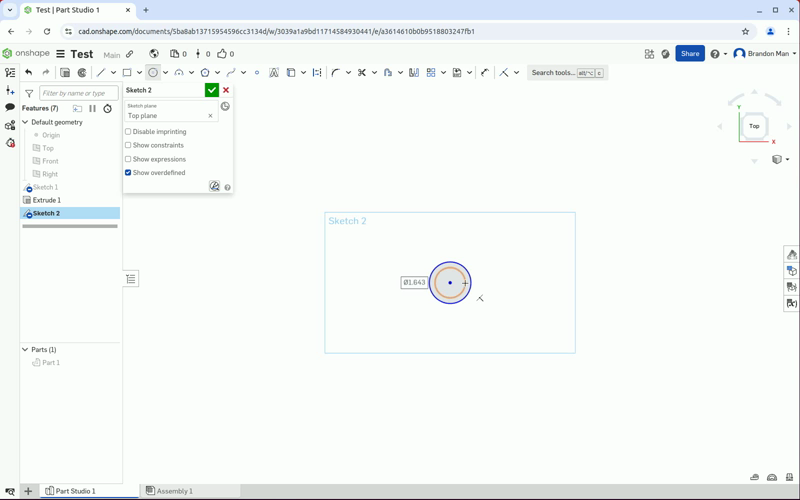
scroll(-6)
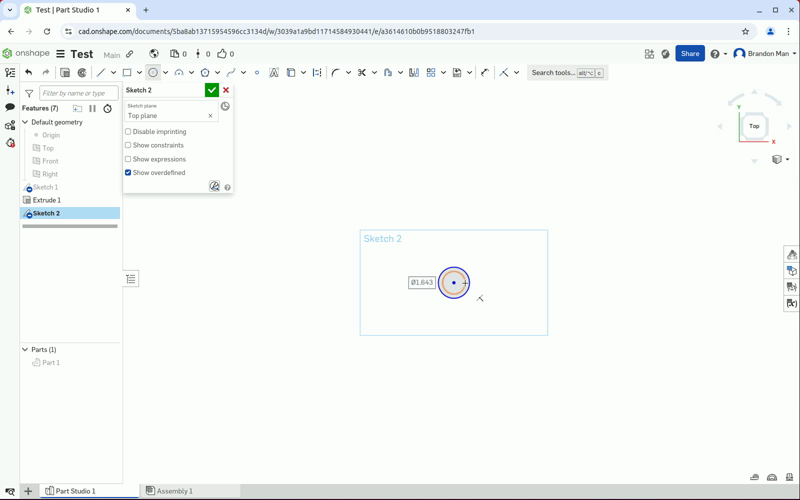
scroll(-6)
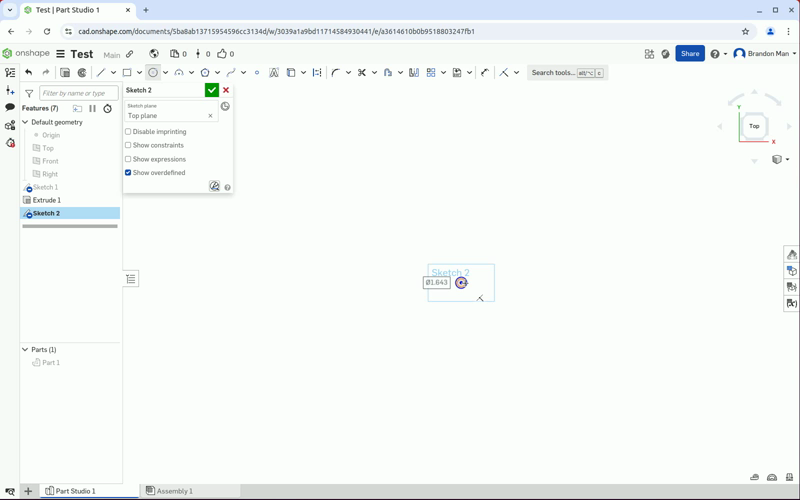
key(esc)
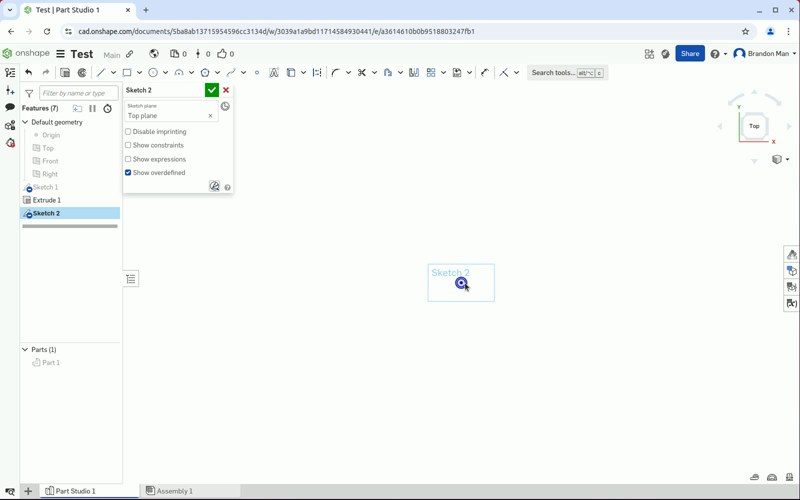
mouse_move(463, 279)
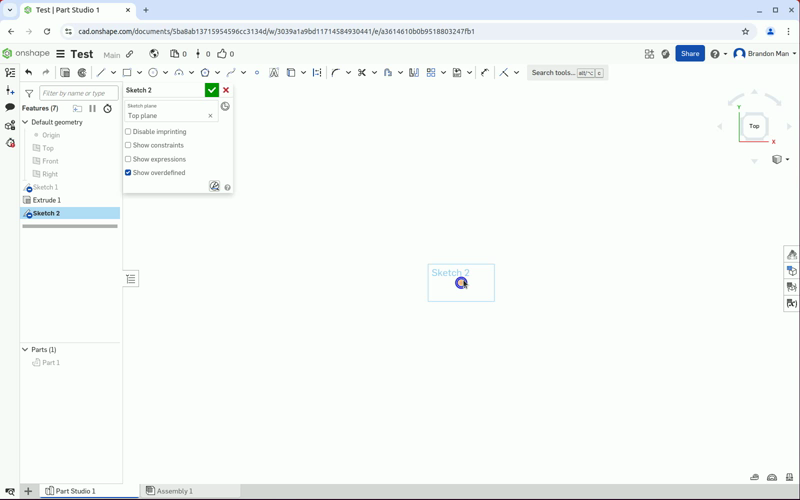
scroll(6)
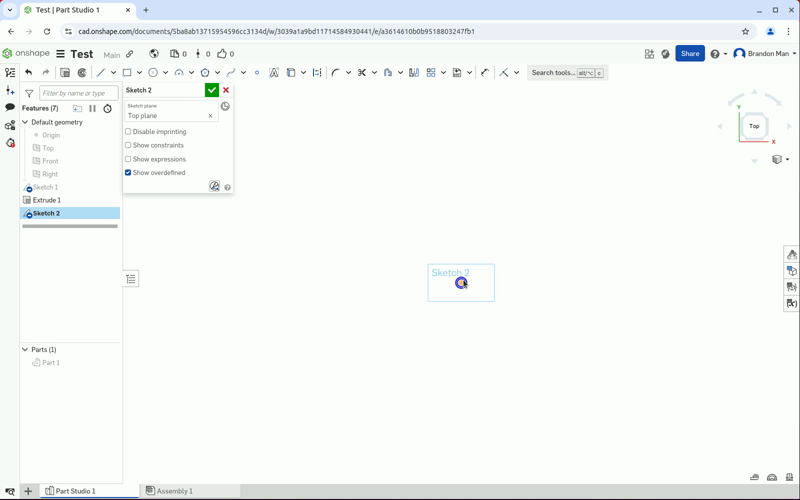
scroll(6)
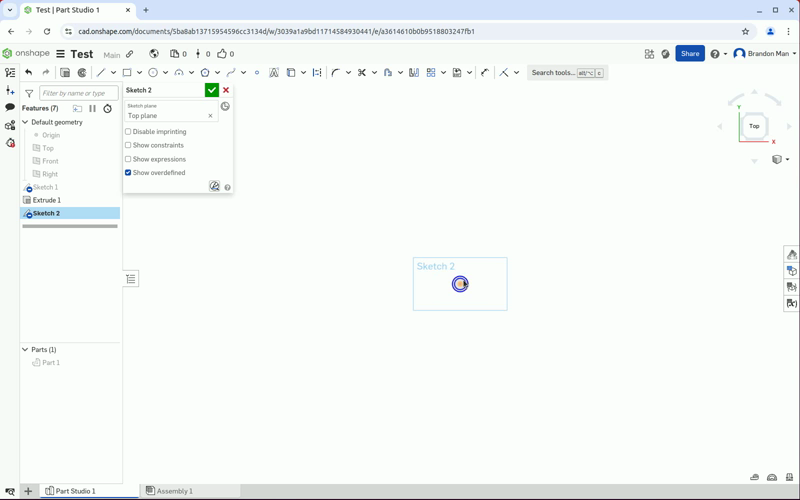
scroll(6)
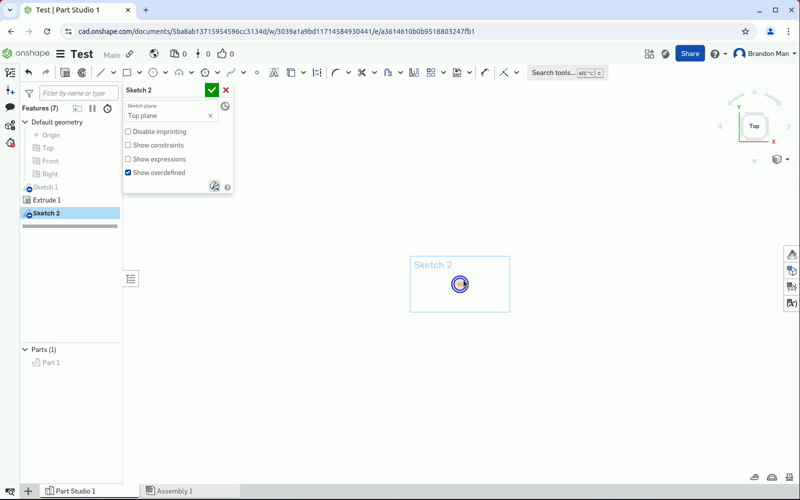
scroll(6)
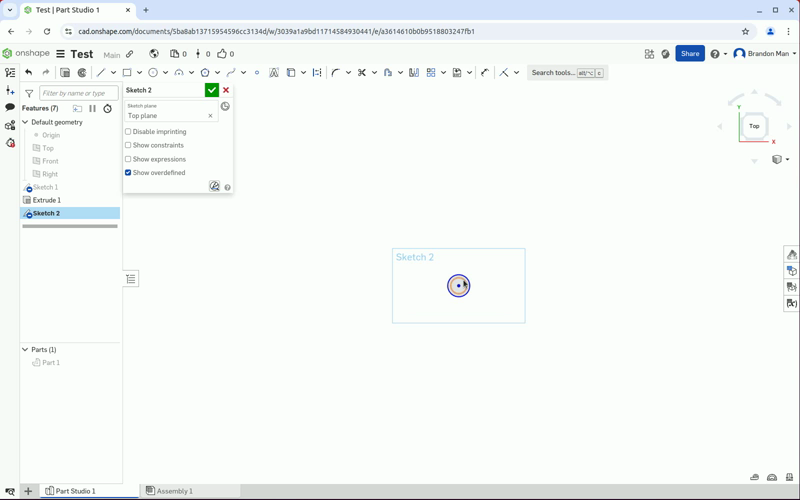
scroll(6)
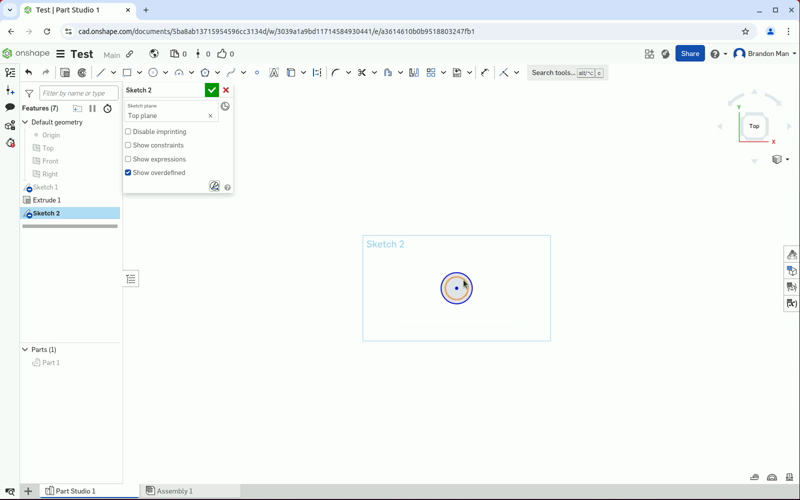
scroll(6)
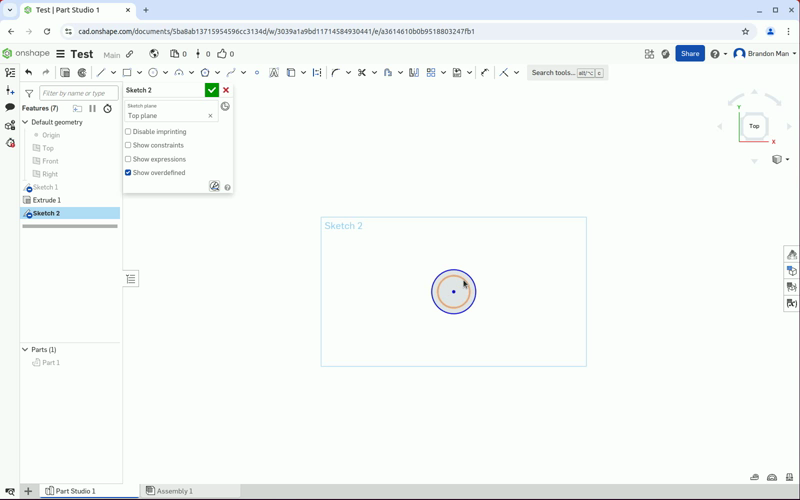
scroll(6)
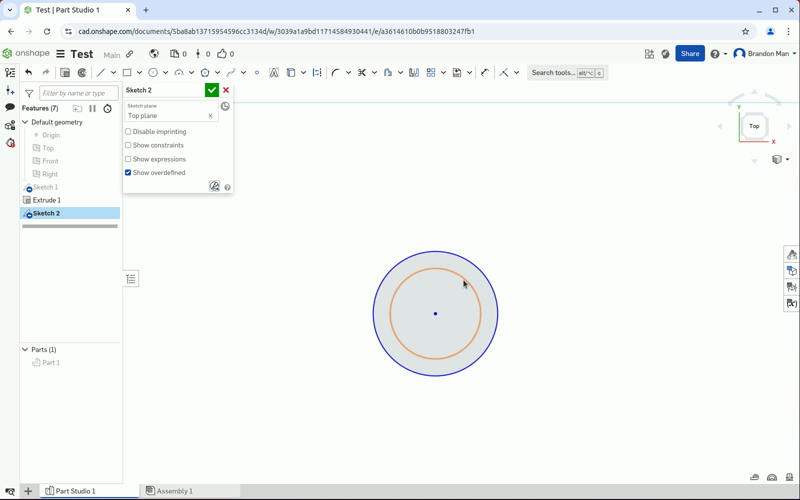
click(463, 279)
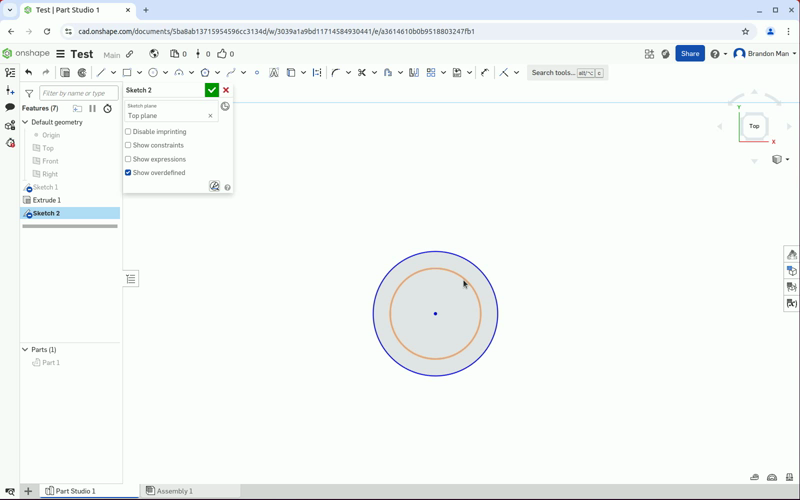
scroll(-6)
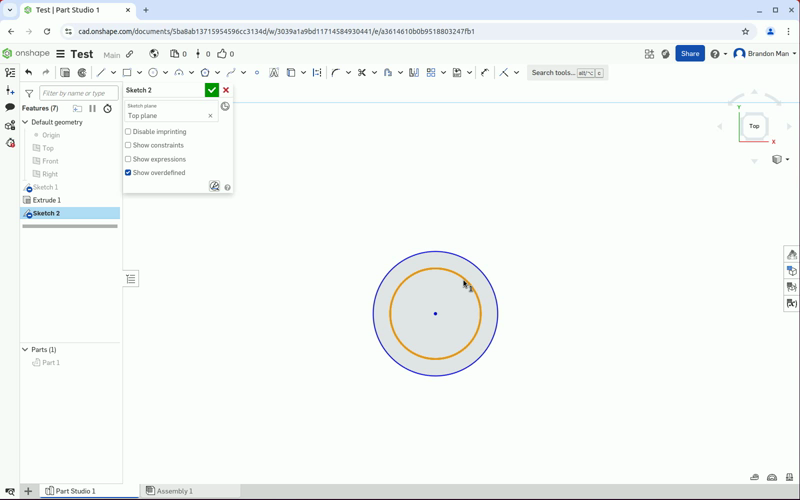
scroll(-6)
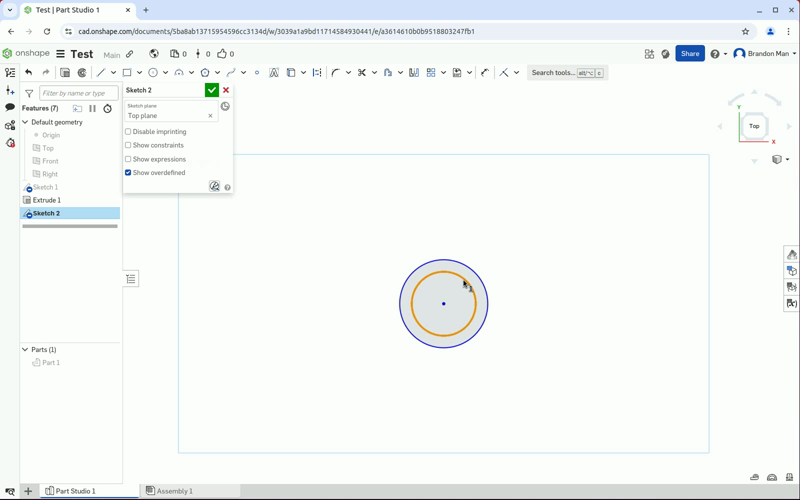
scroll(-6)
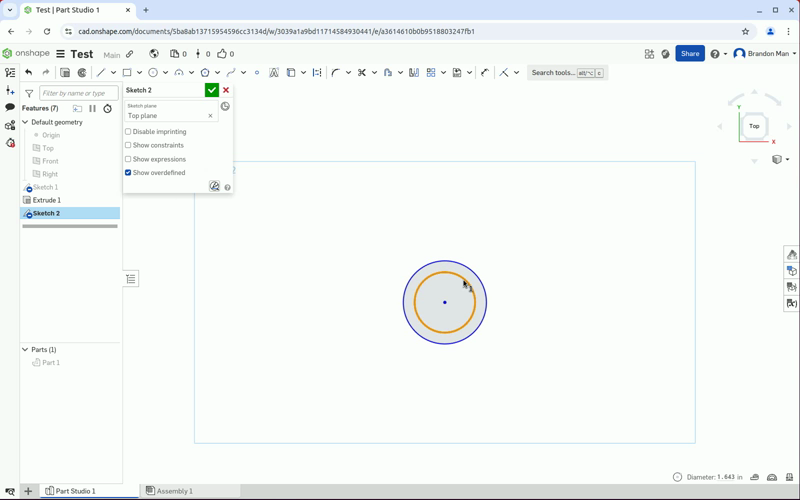
scroll(-6)
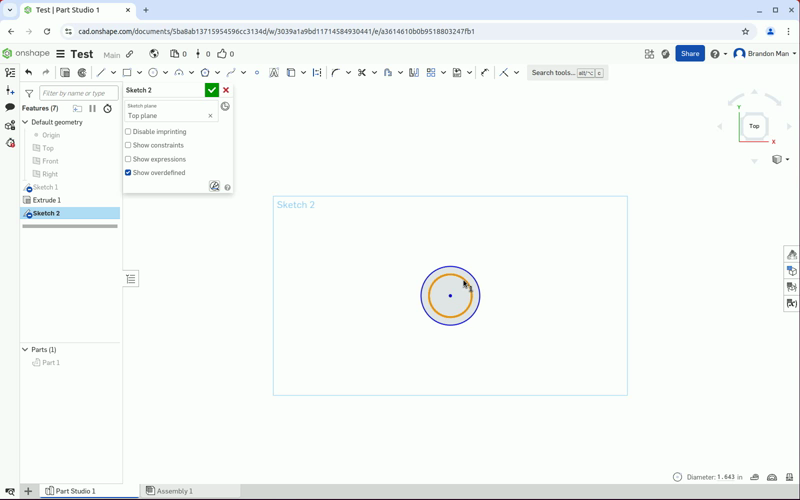
scroll(-6)
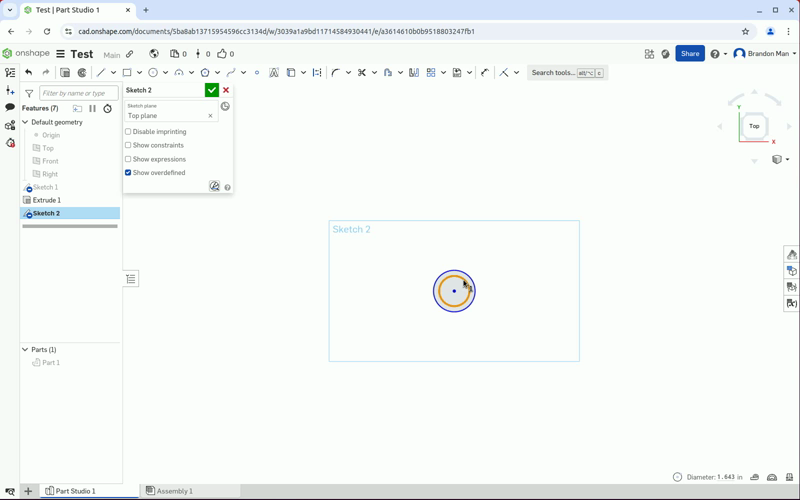
scroll(-6)
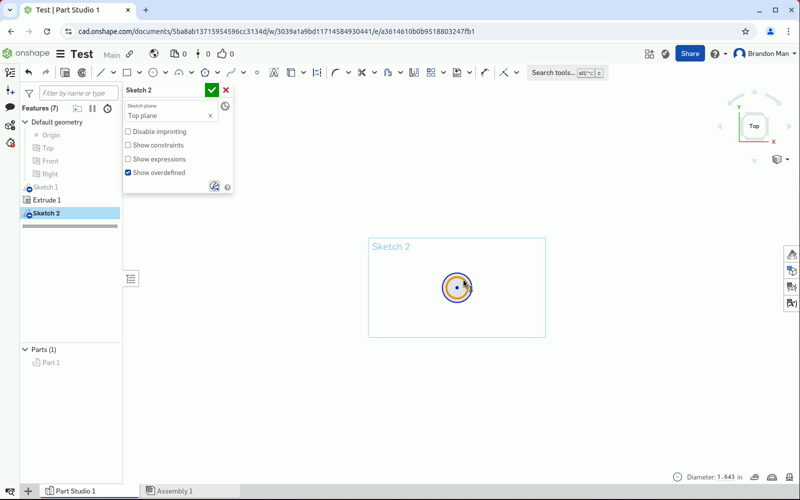
scroll(-6)
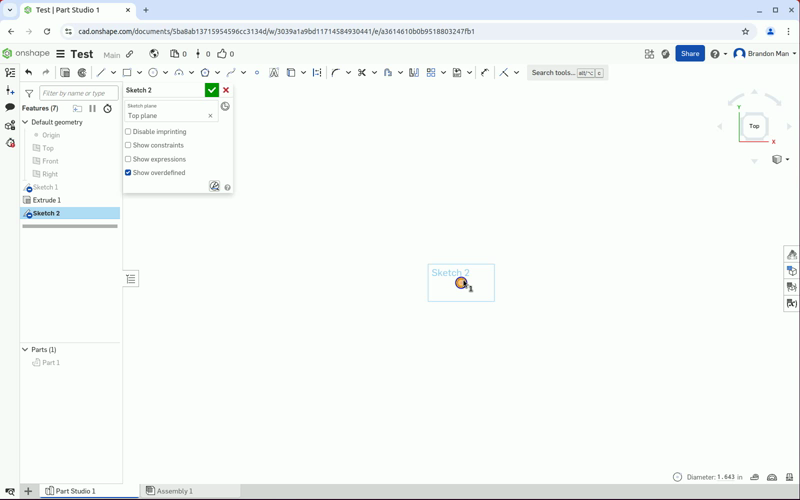
mouse_move(73, 352)
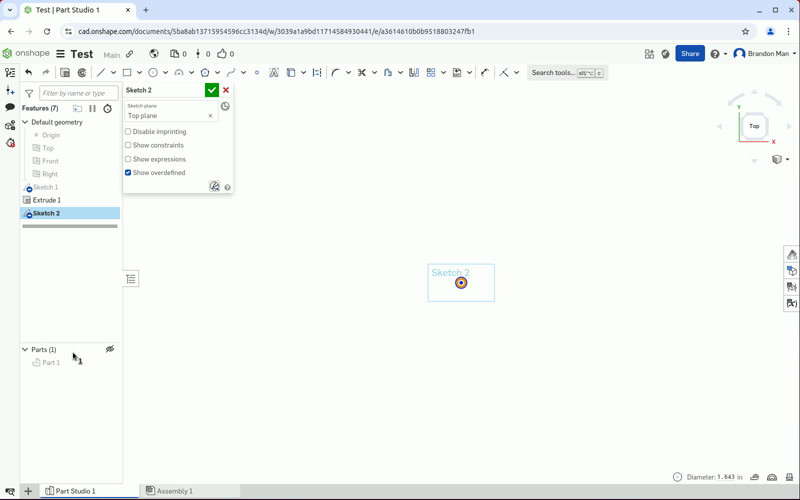
key(shift+y)
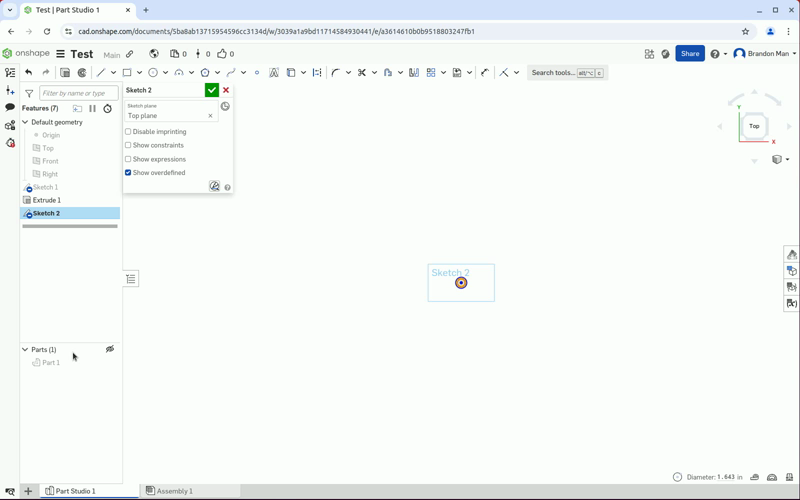
key(shift+e)
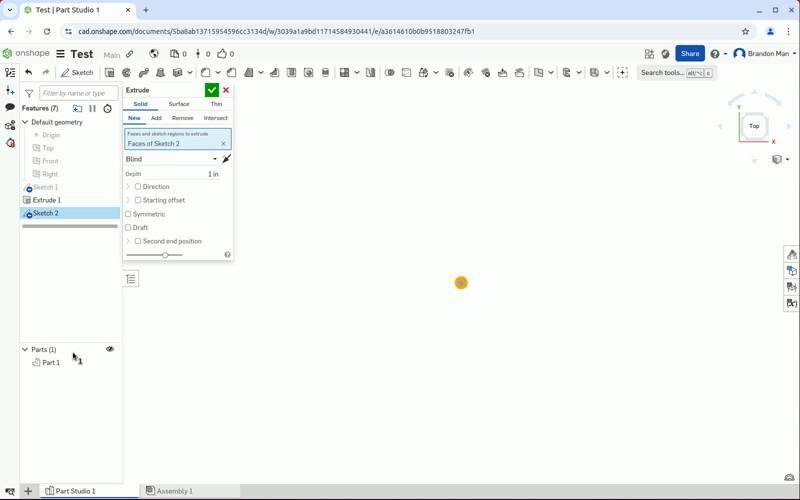
mouse_move(143, 106)
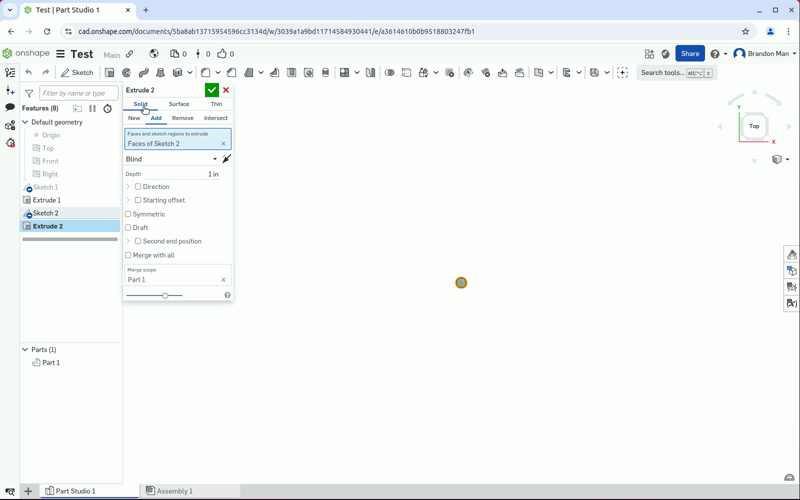
click(143, 106)
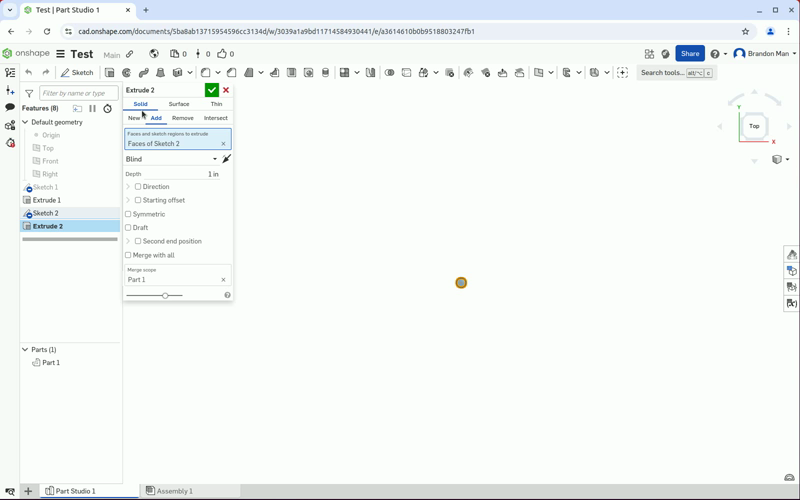
mouse_move(137, 120)
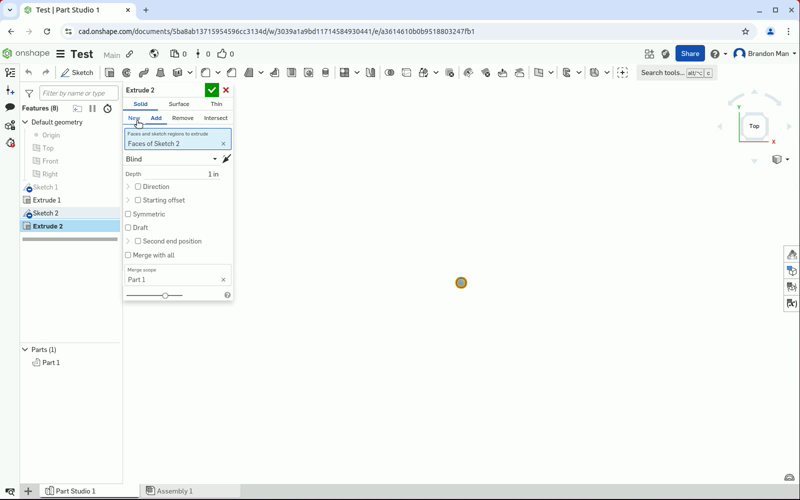
click(137, 120)
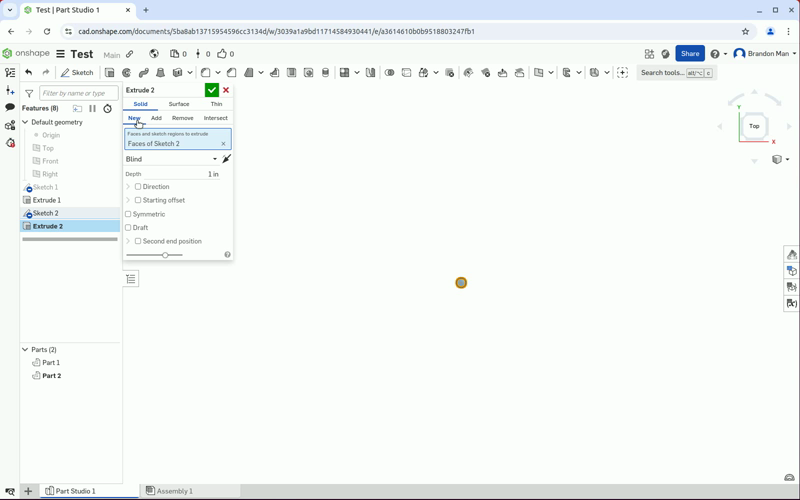
key(tab, 4)
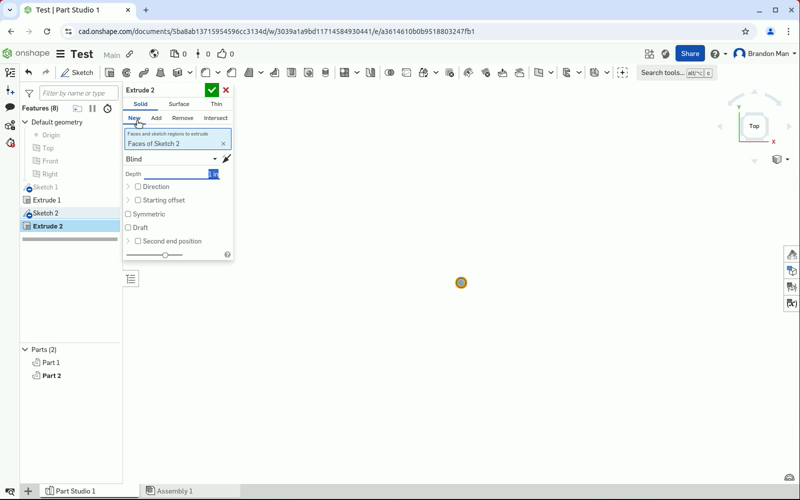
text(0.241)
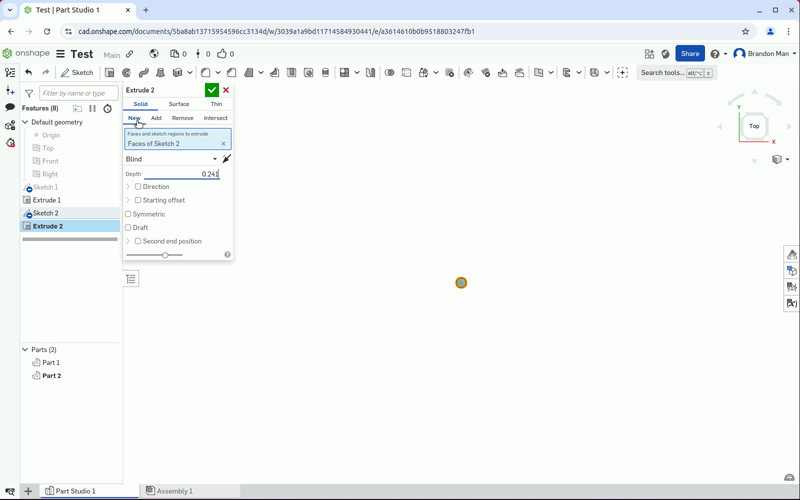
key(enter)
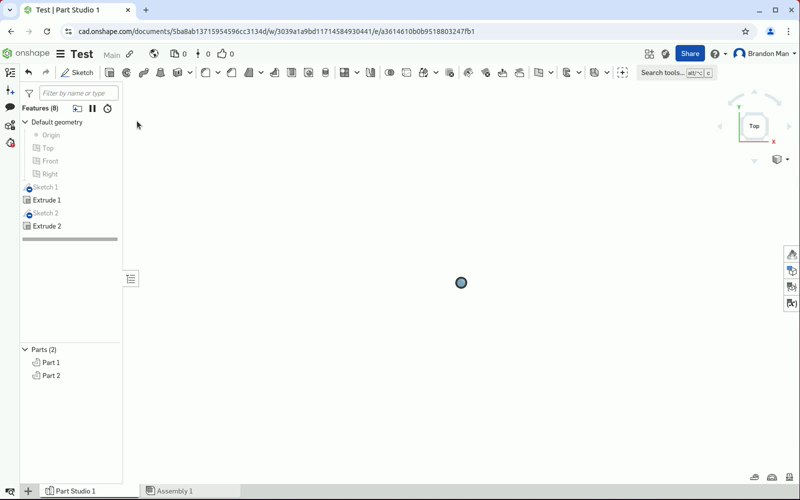
key(shift+h)
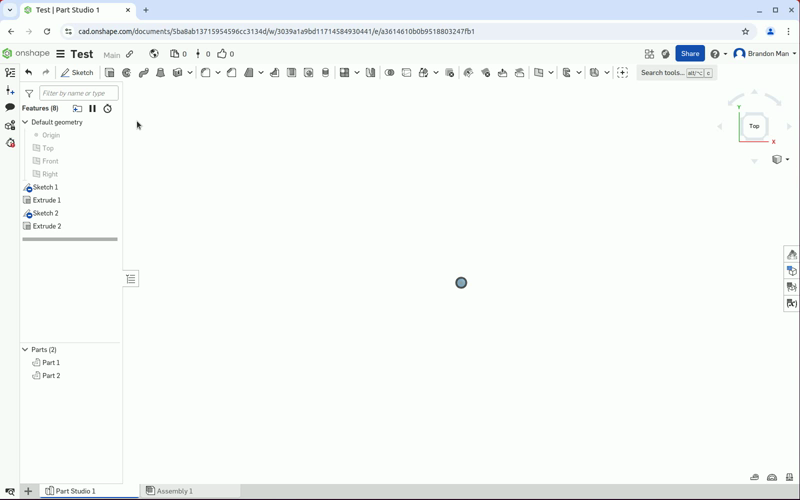
key(shift+h)
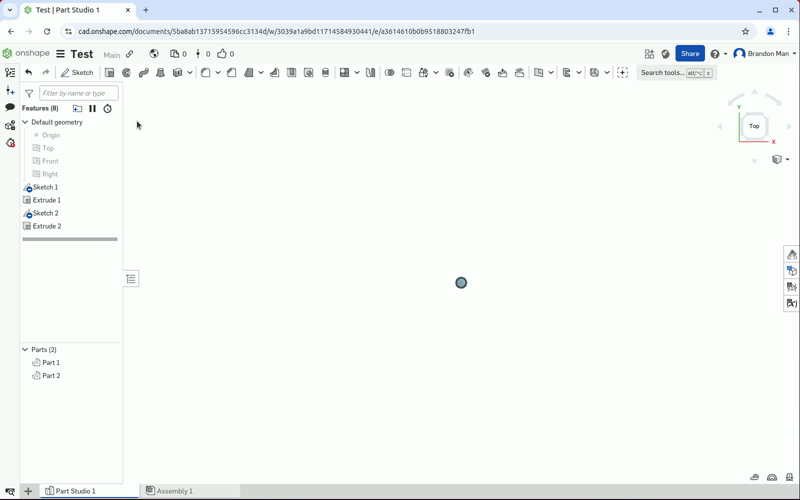
key(shift+7)
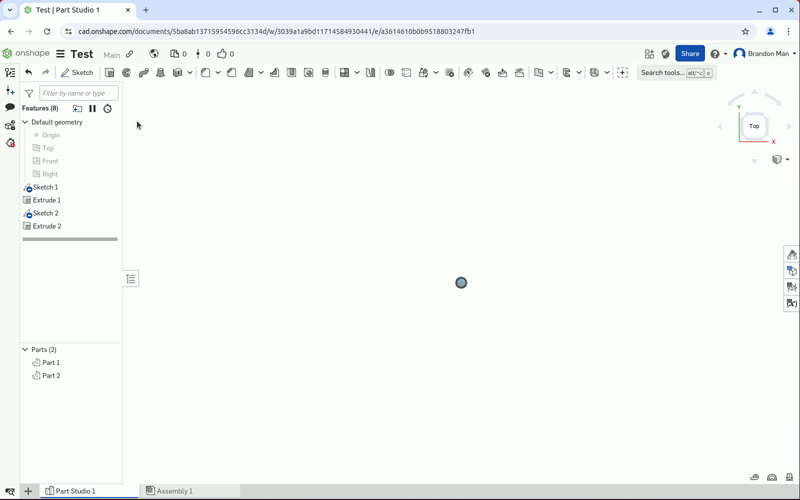
key(up, 3)
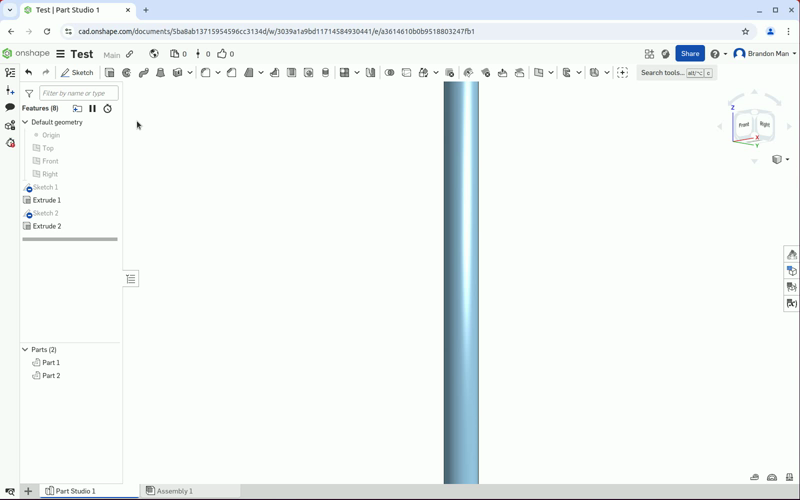
key(left, 3)
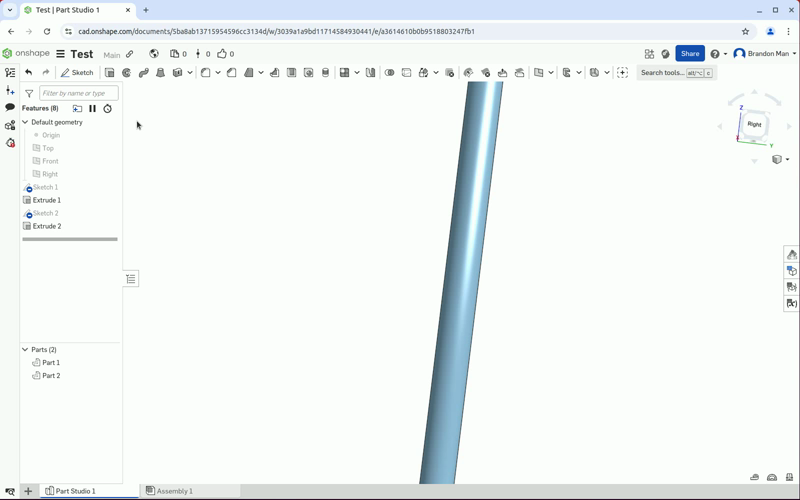
key(right, 3)
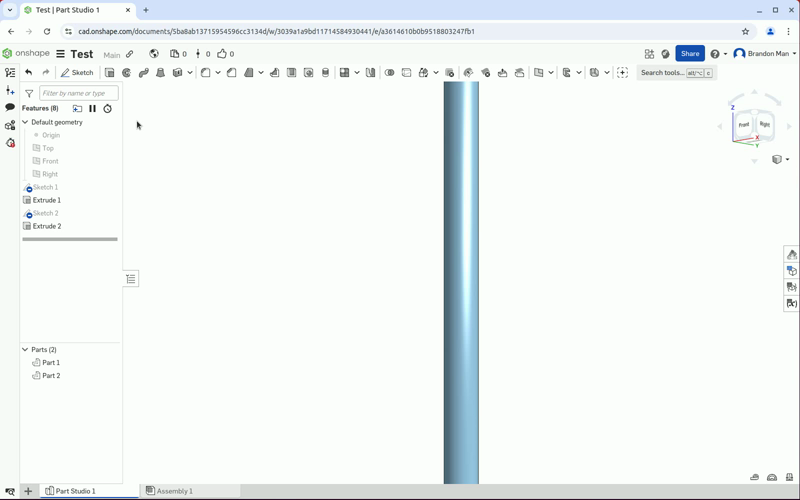
key(down, 3)
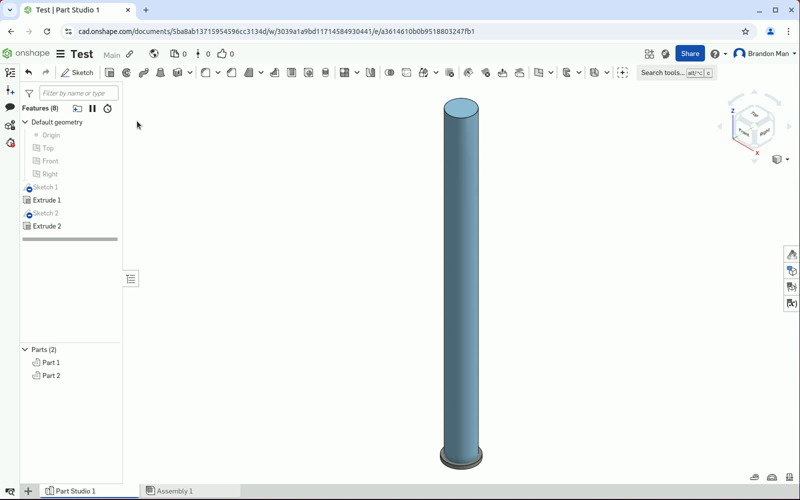
mouse_move(73, 189)
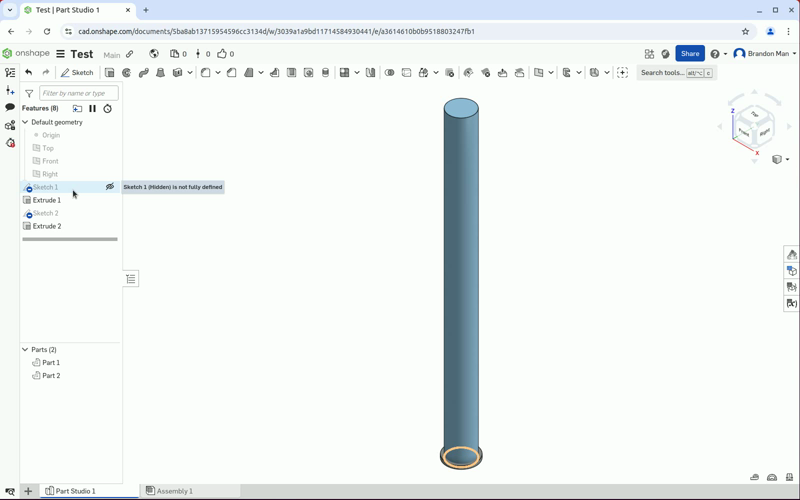
click(73, 189)